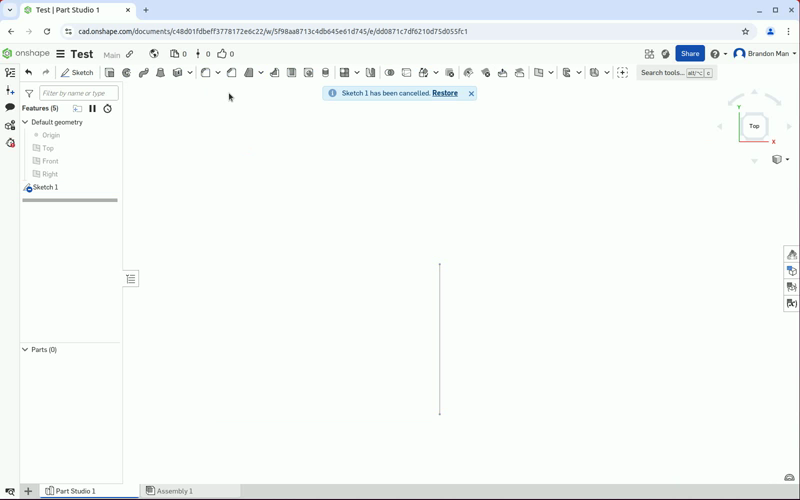
key(shift+h)
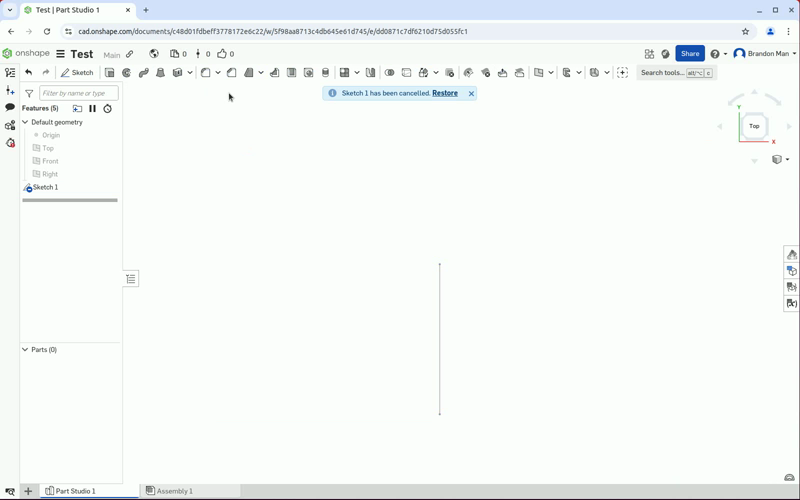
key(shift+s)
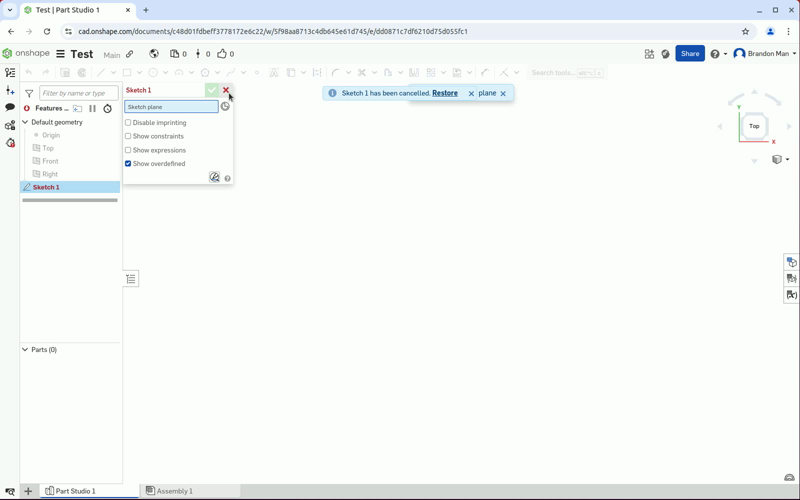
mouse_move(73, 150)
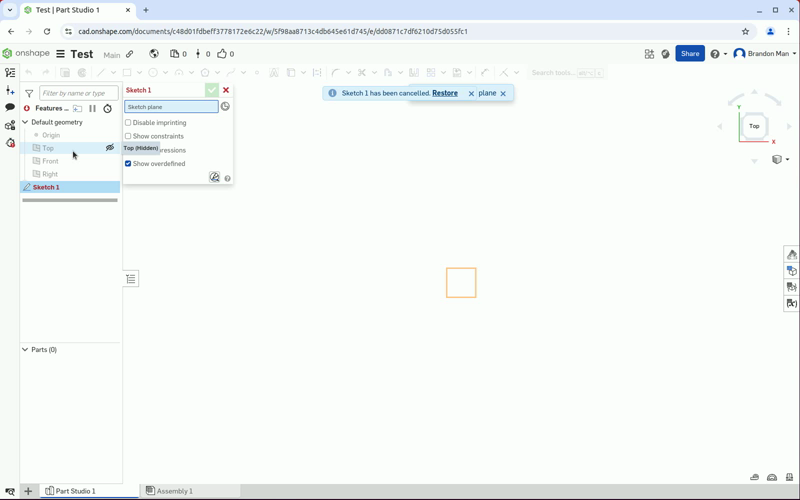
click(73, 150)
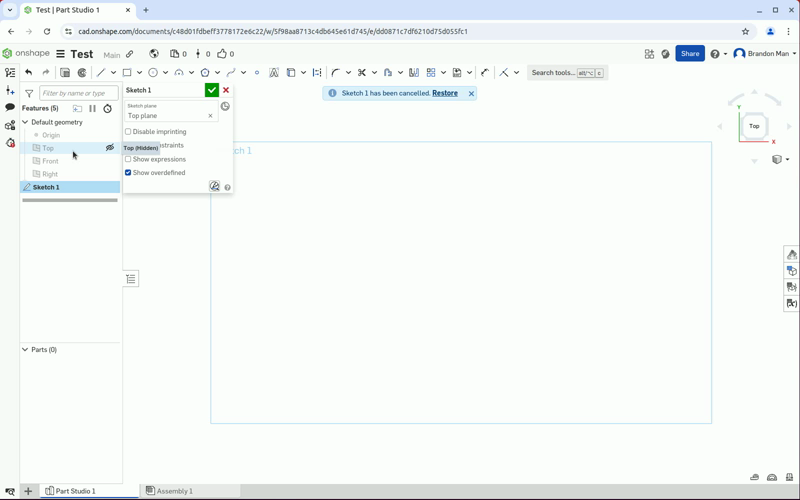
mouse_move(73, 352)
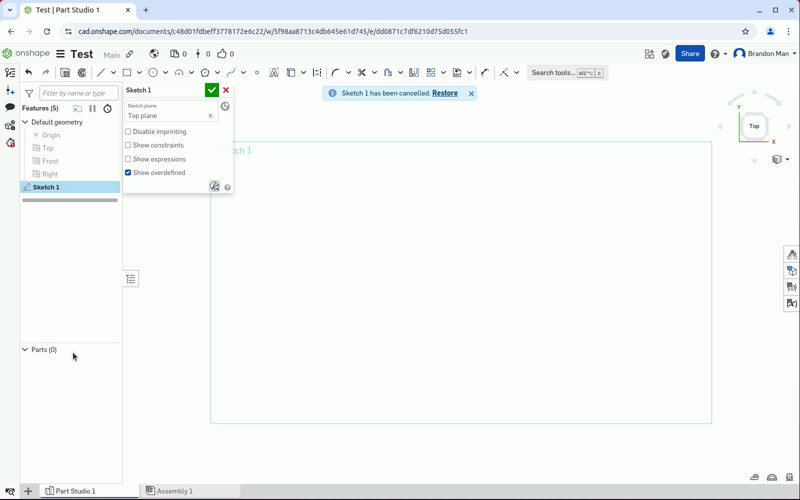
key(y)
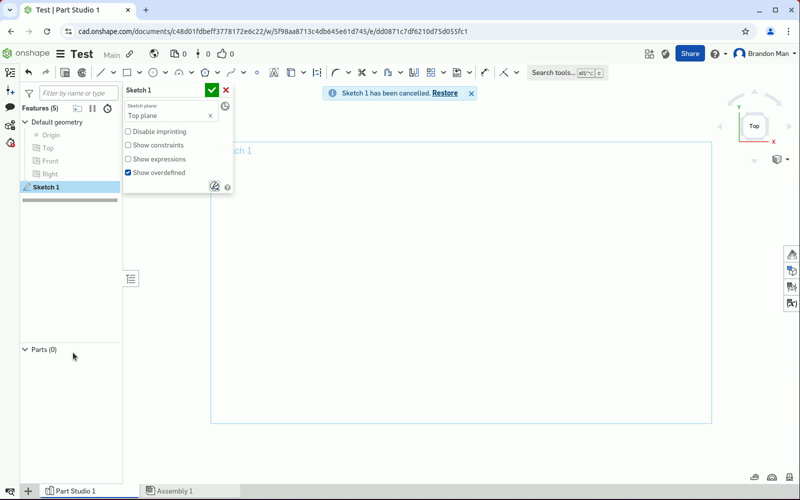
key(a)
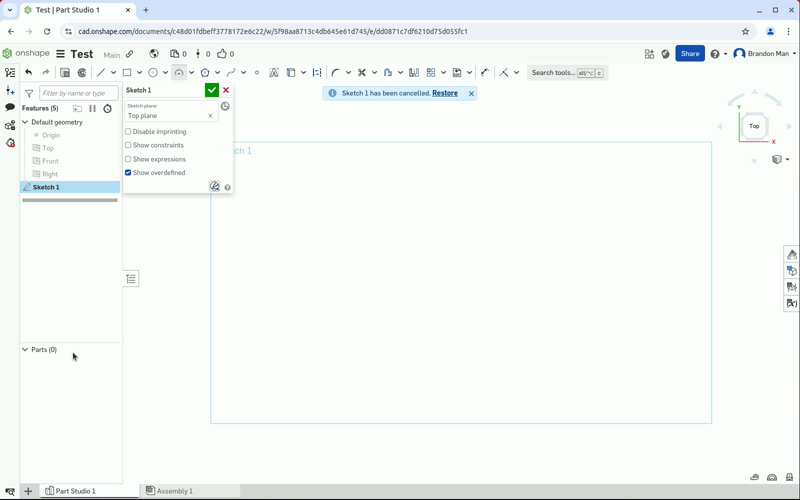
key_down(shift)
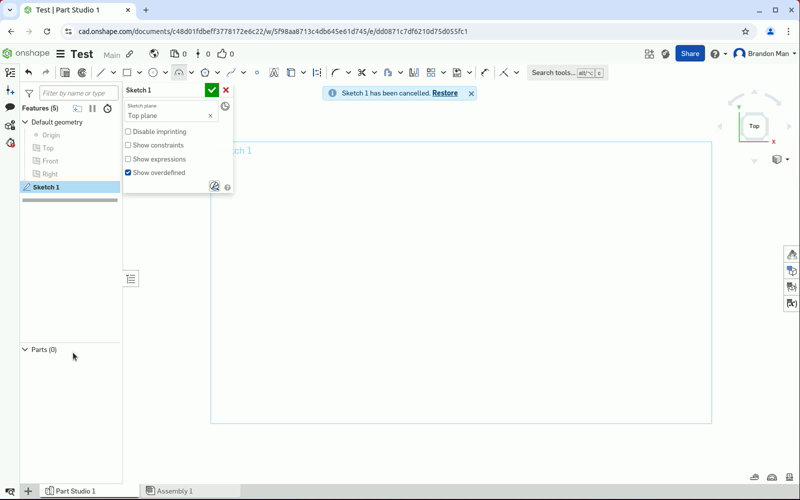
mouse_move(377, 322)
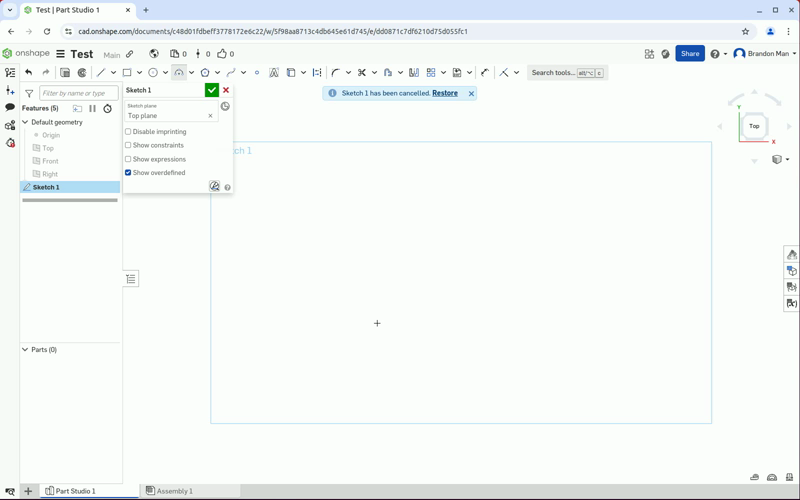
click(377, 322)
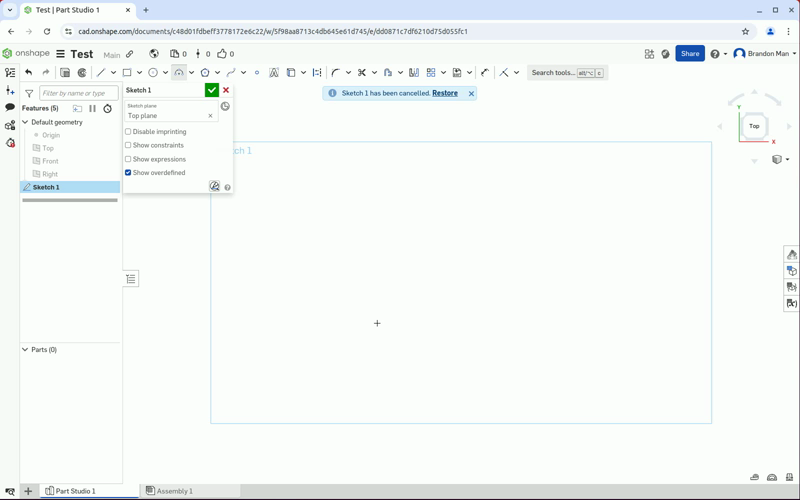
key_up(shift)
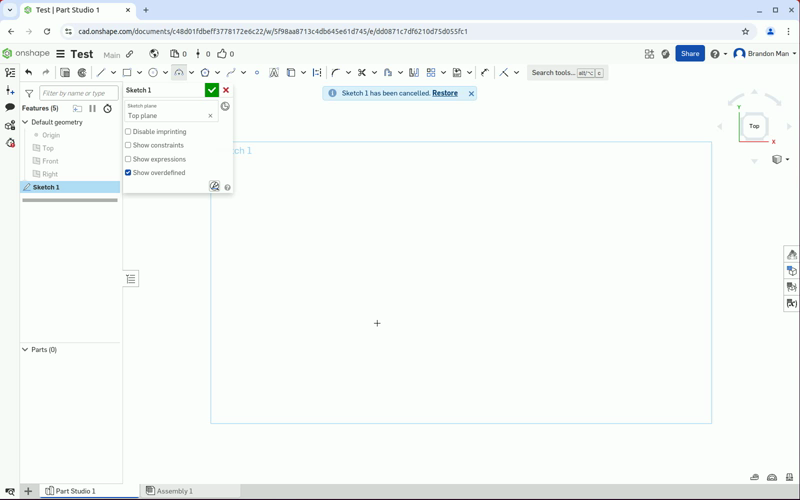
key_down(shift)
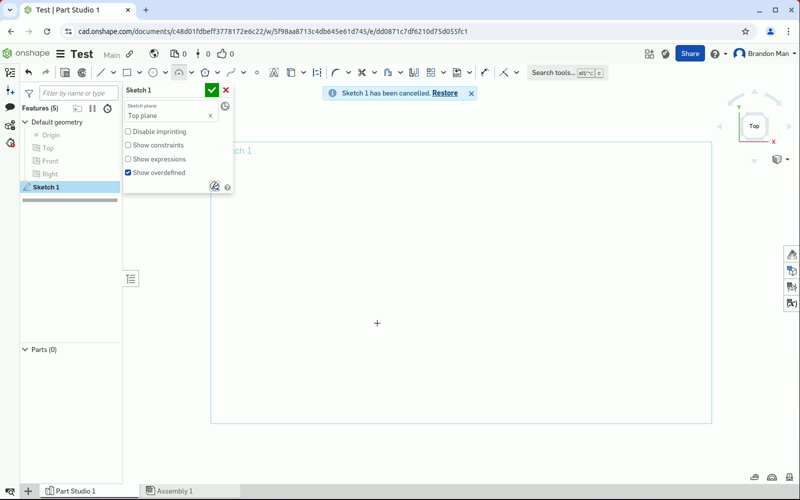
mouse_move(543, 322)
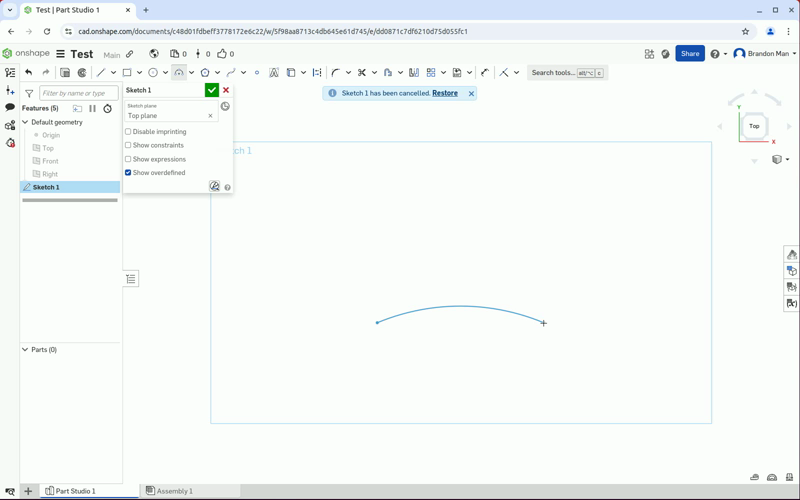
click(543, 322)
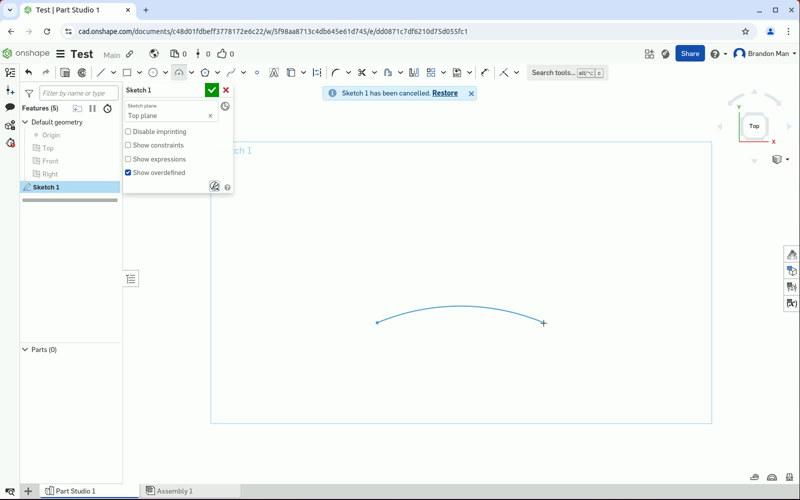
mouse_move(460, 335)
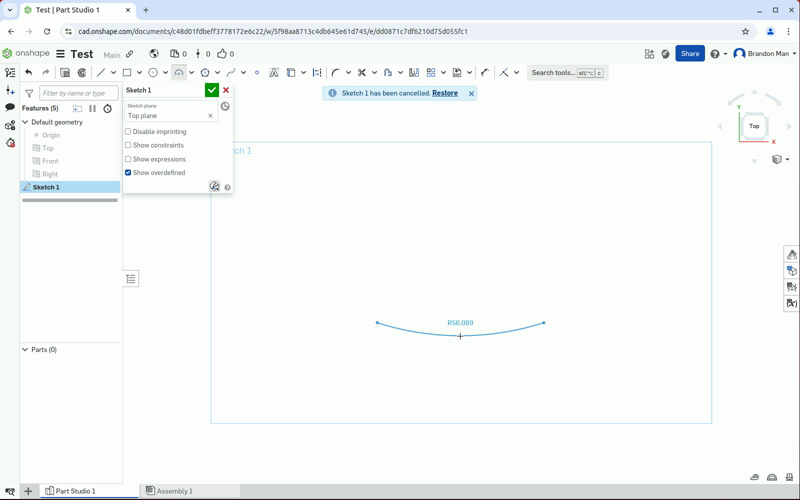
click(460, 335)
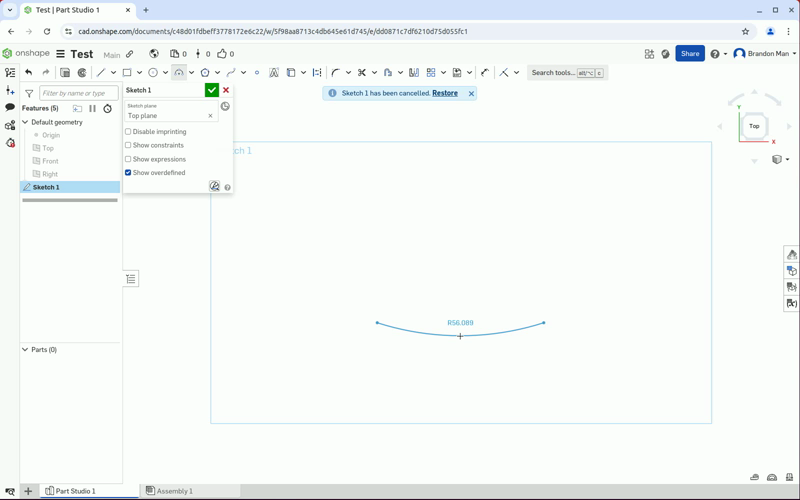
key_up(shift)
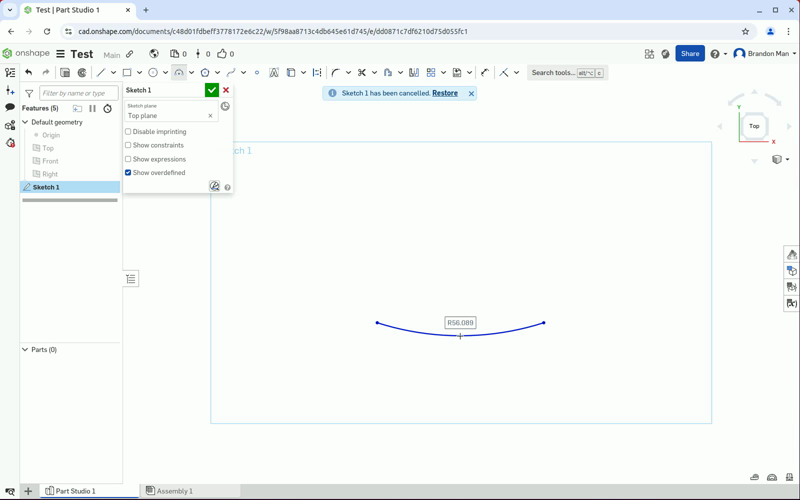
mouse_move(543, 322)
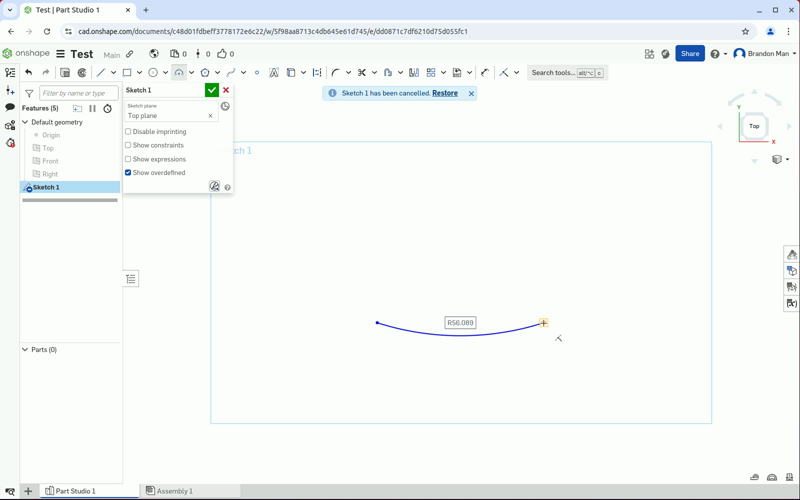
click(543, 322)
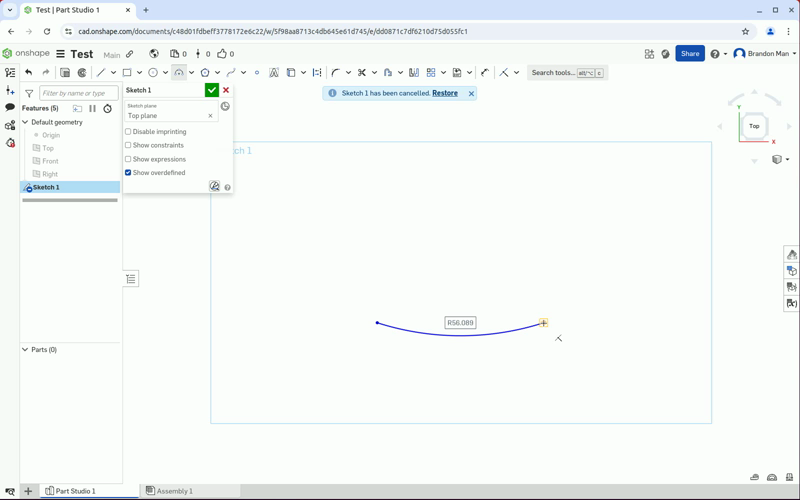
key_down(shift)
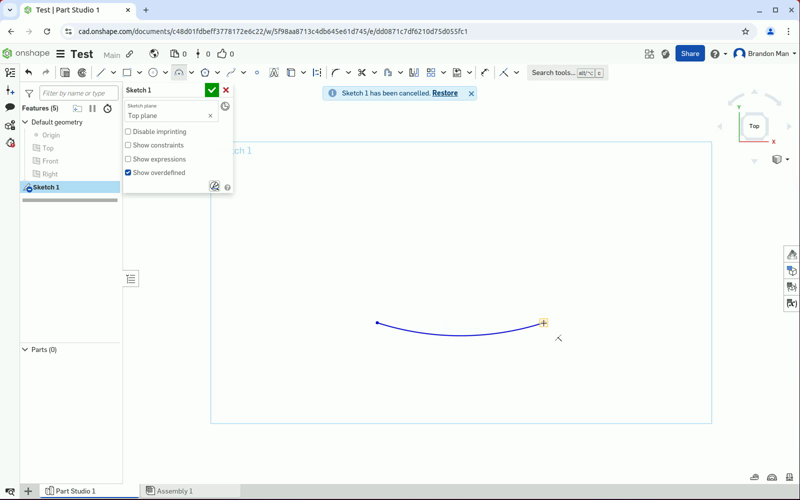
mouse_move(543, 242)
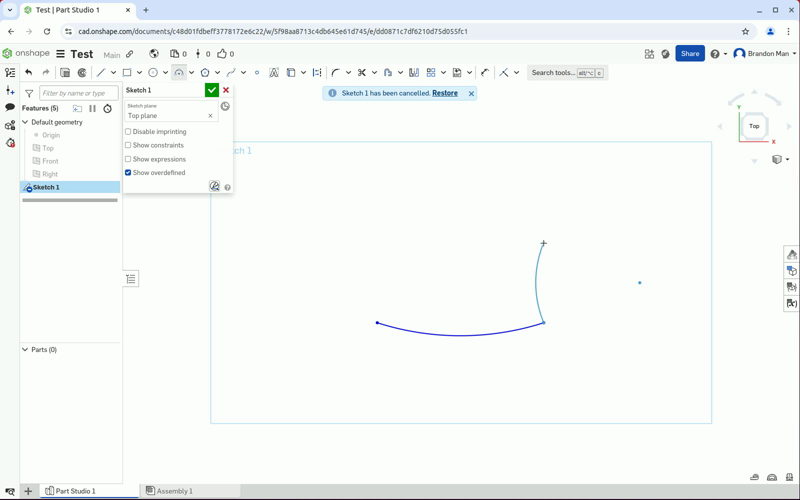
click(543, 242)
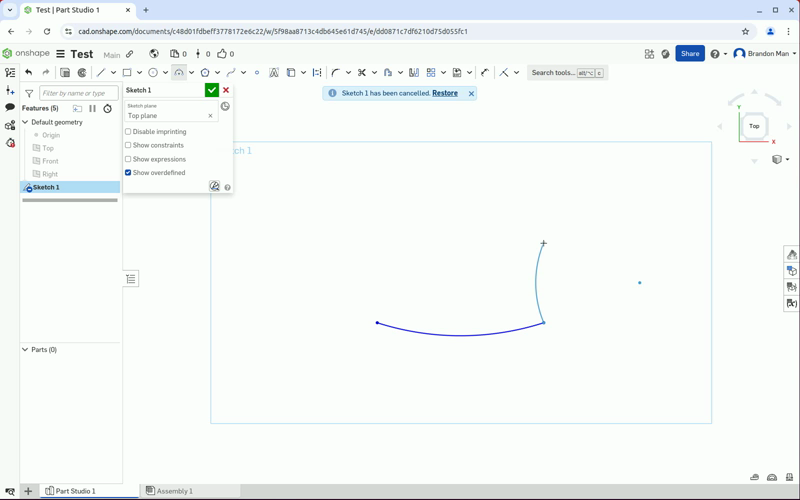
mouse_move(573, 282)
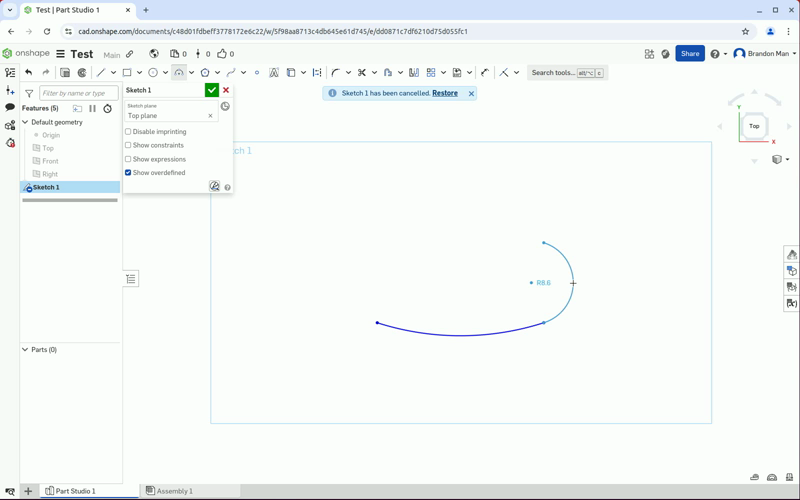
click(573, 282)
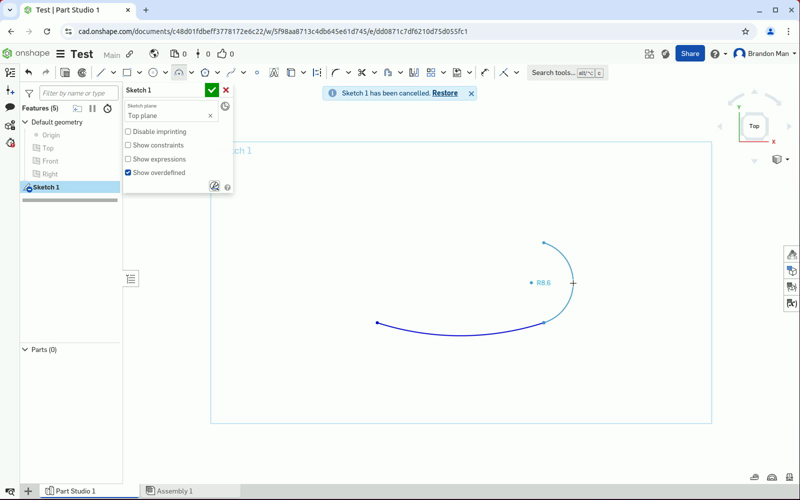
key_up(shift)
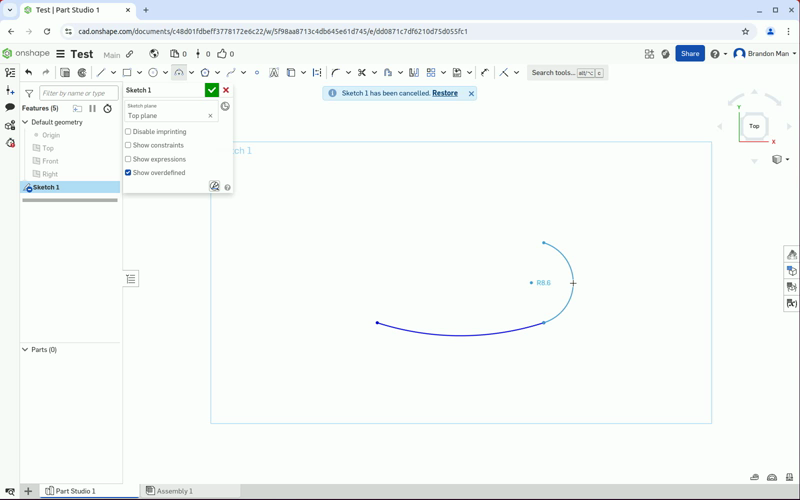
mouse_move(543, 242)
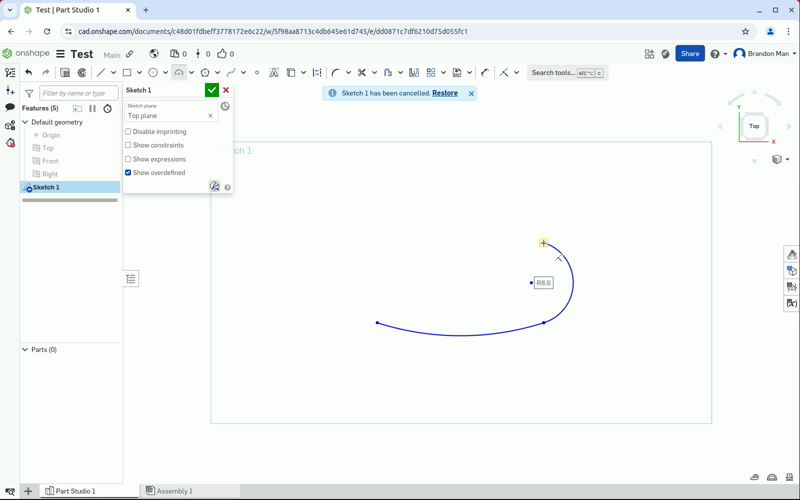
click(543, 242)
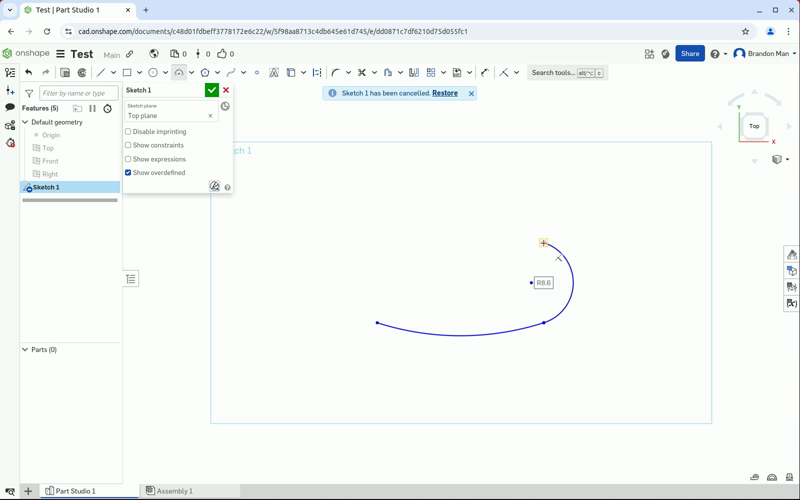
key_down(shift)
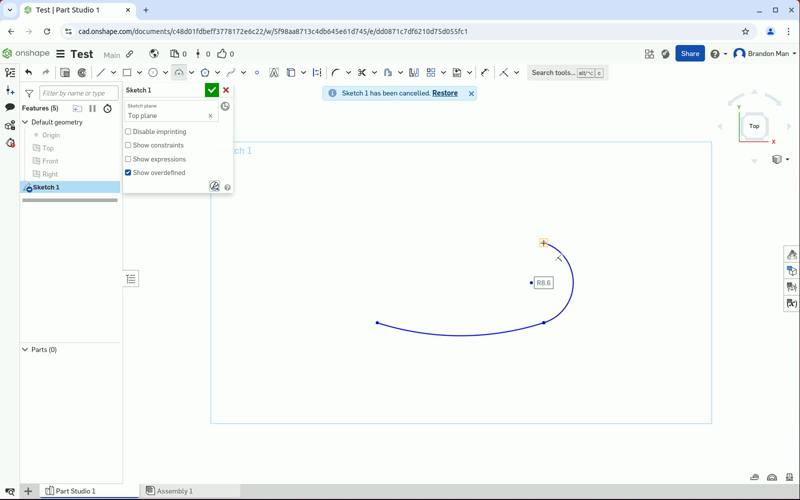
mouse_move(377, 242)
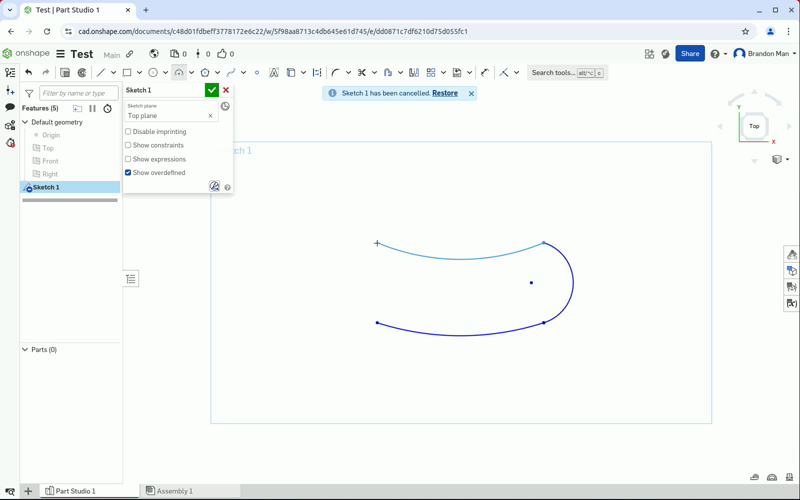
click(377, 242)
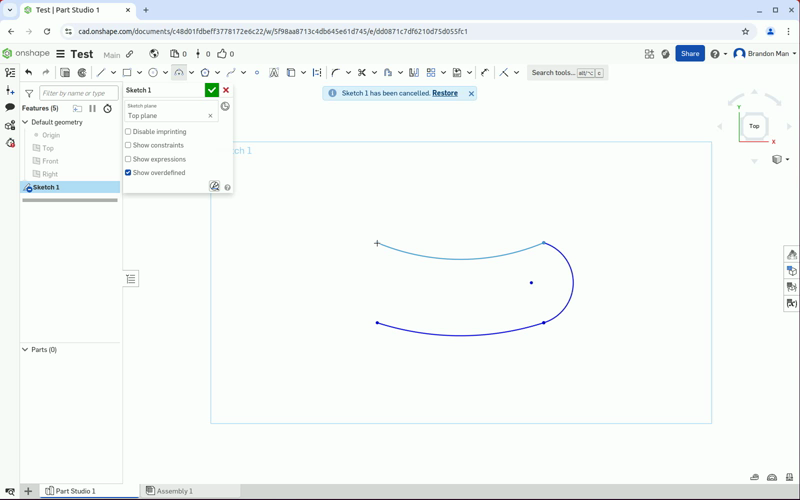
mouse_move(460, 230)
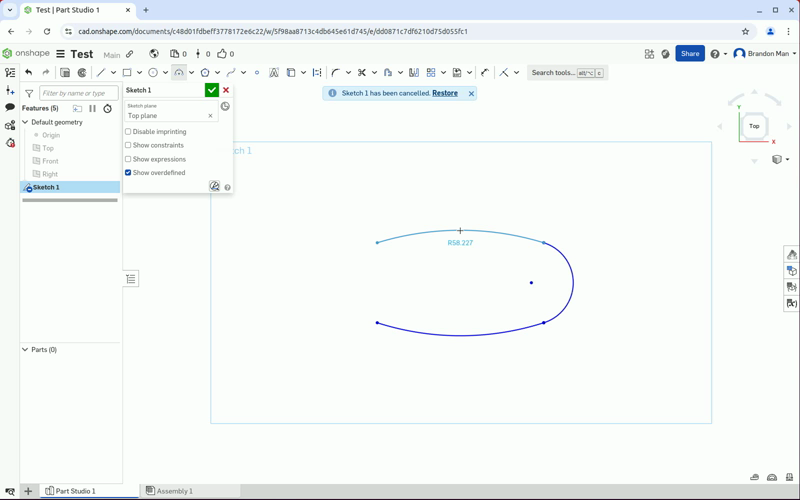
click(460, 230)
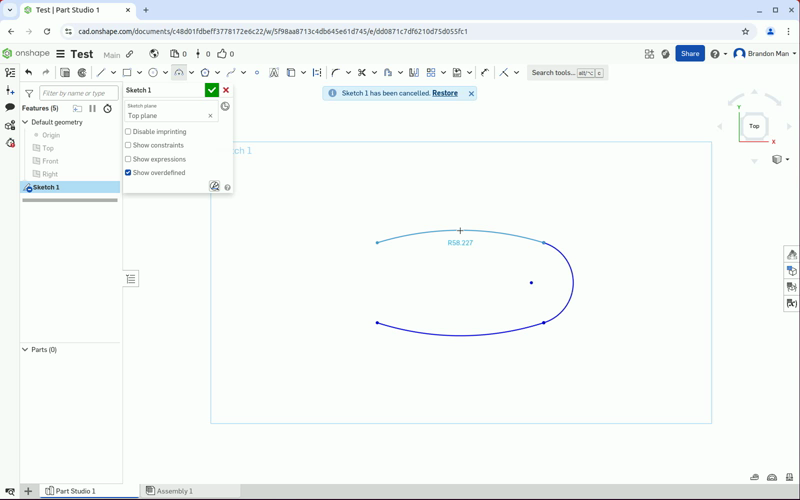
key_up(shift)
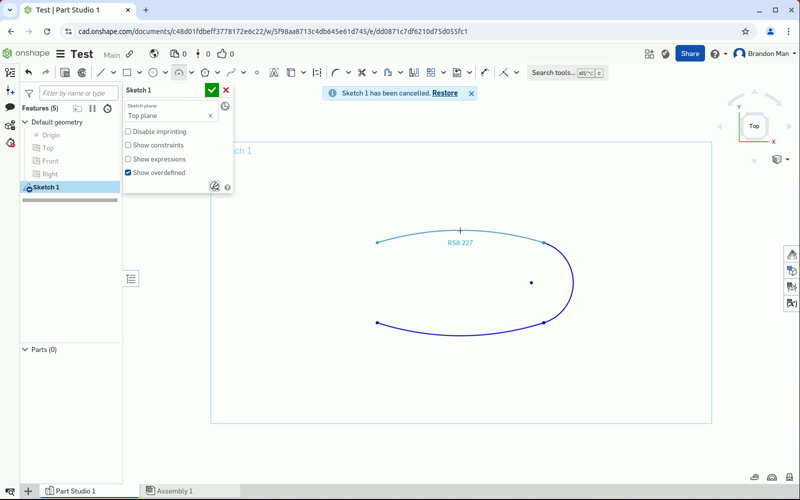
mouse_move(377, 242)
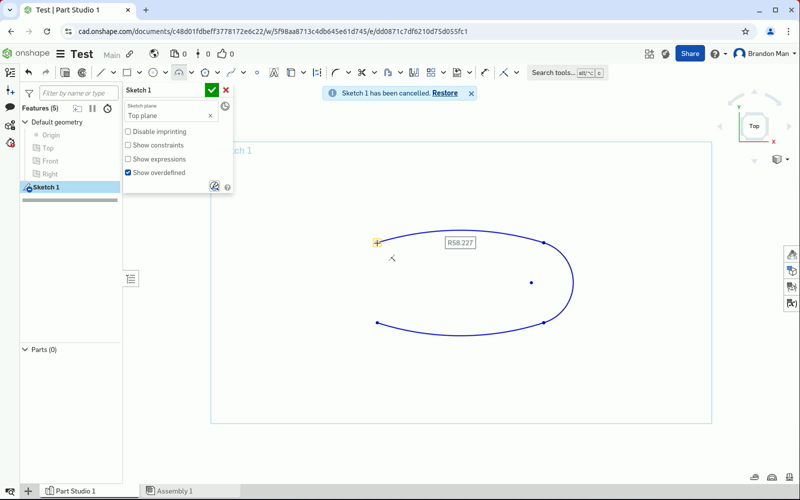
click(377, 242)
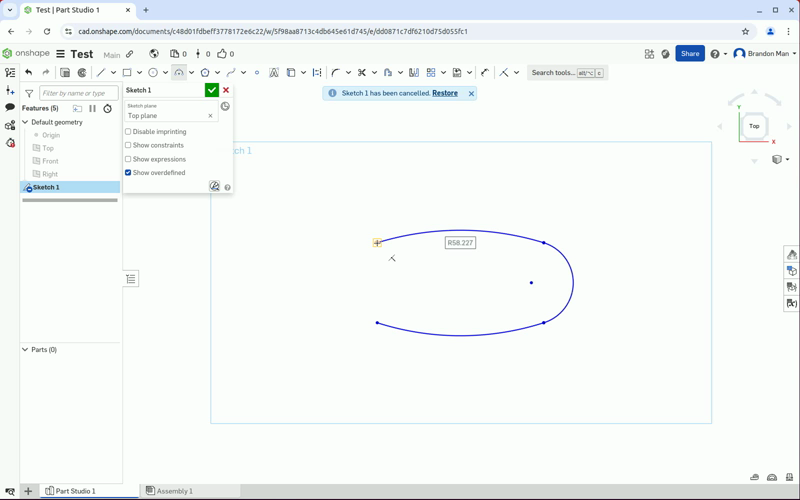
mouse_move(377, 322)
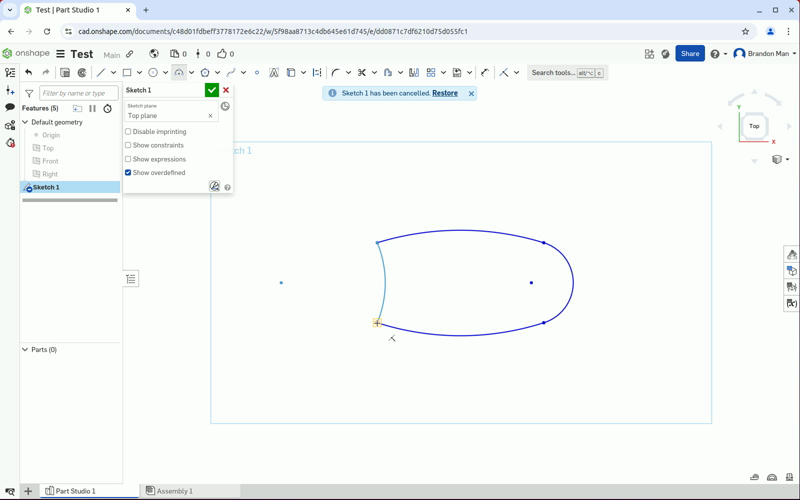
click(377, 322)
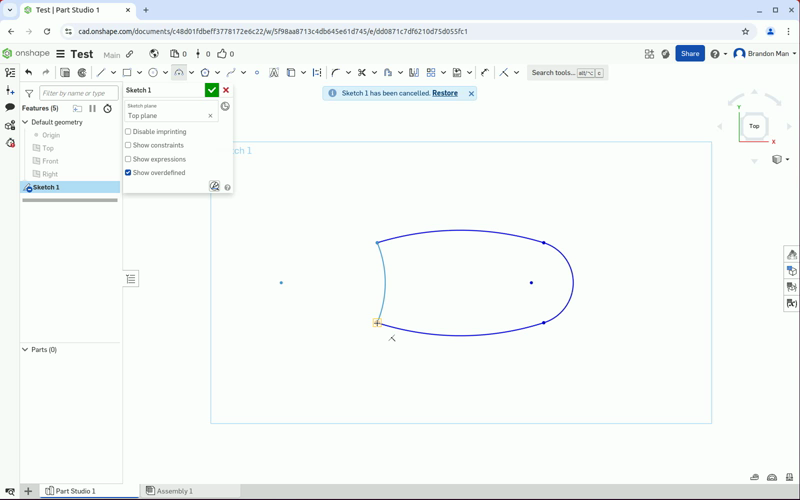
key_down(shift)
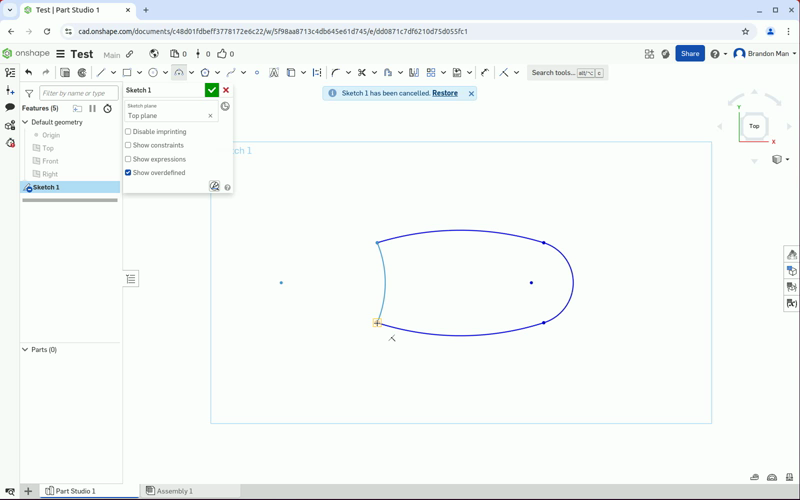
mouse_move(348, 282)
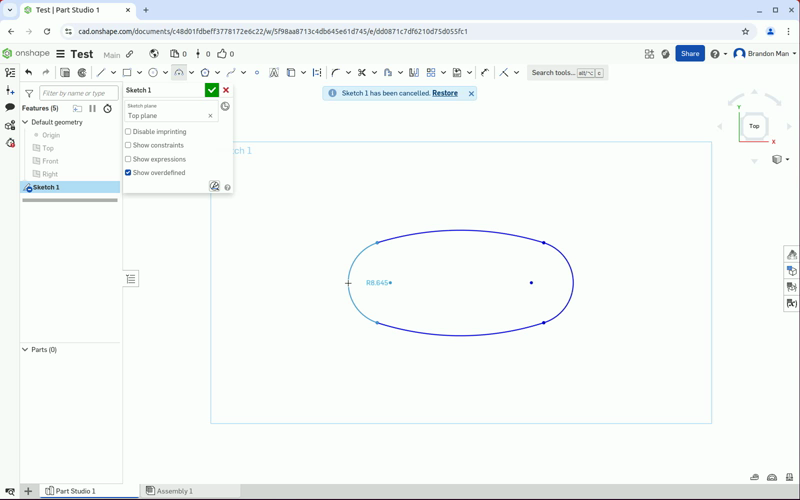
click(348, 282)
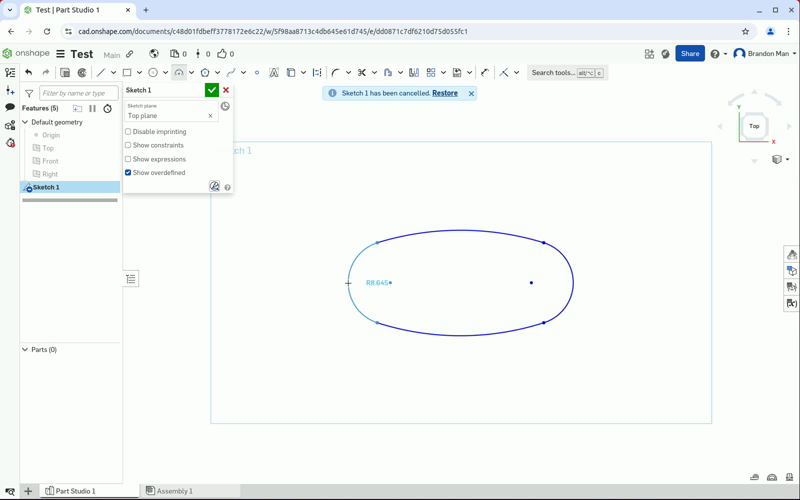
key_up(shift)
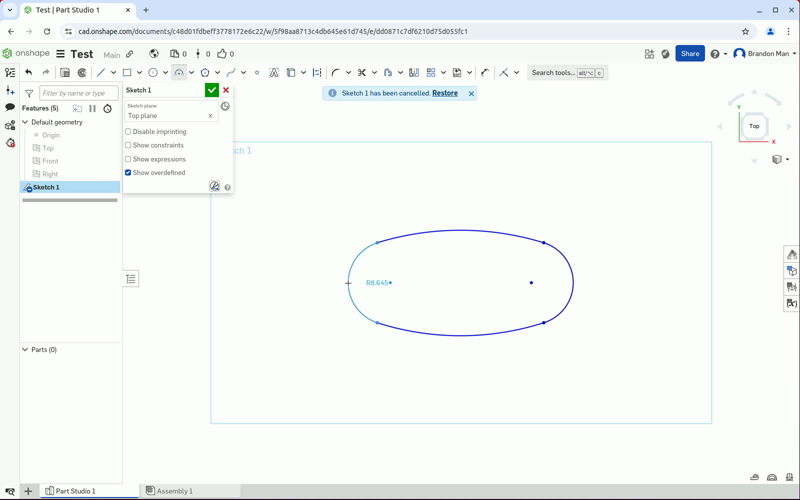
key(esc)
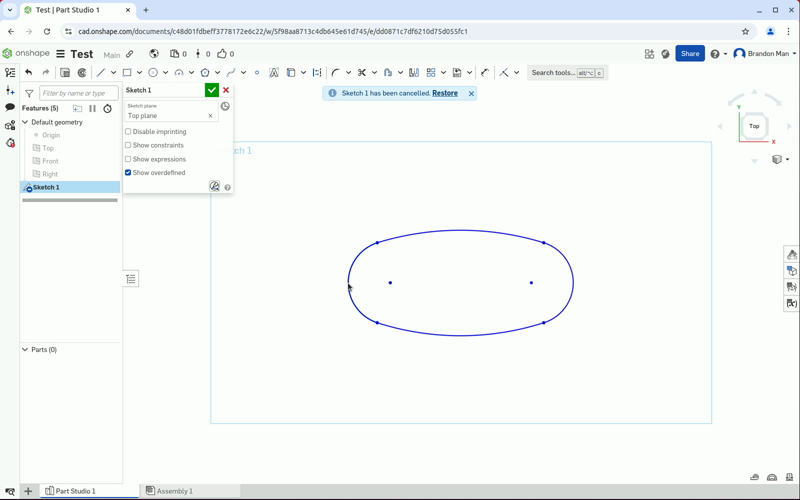
mouse_move(461, 292)
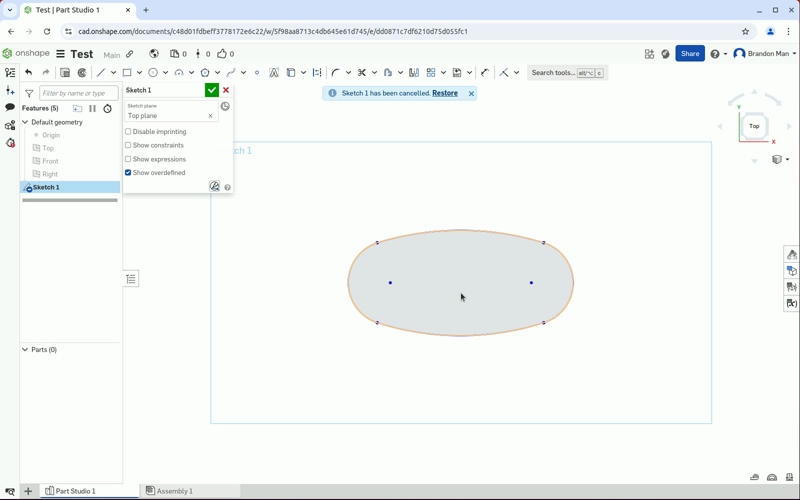
click(461, 292)
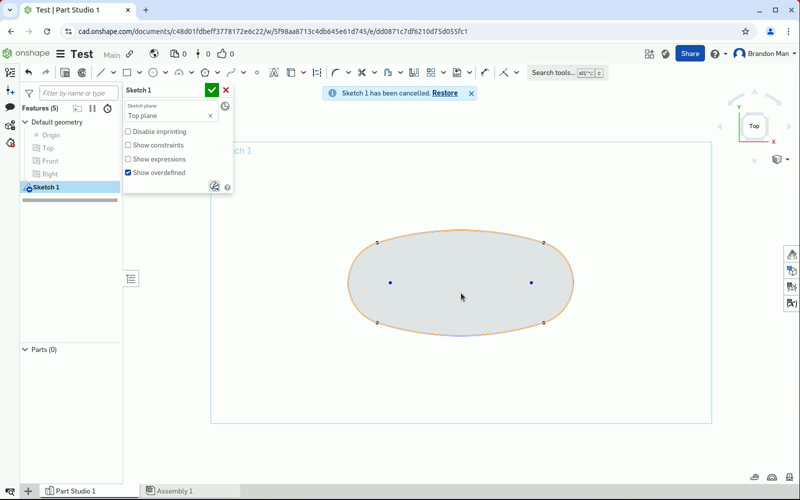
mouse_move(73, 352)
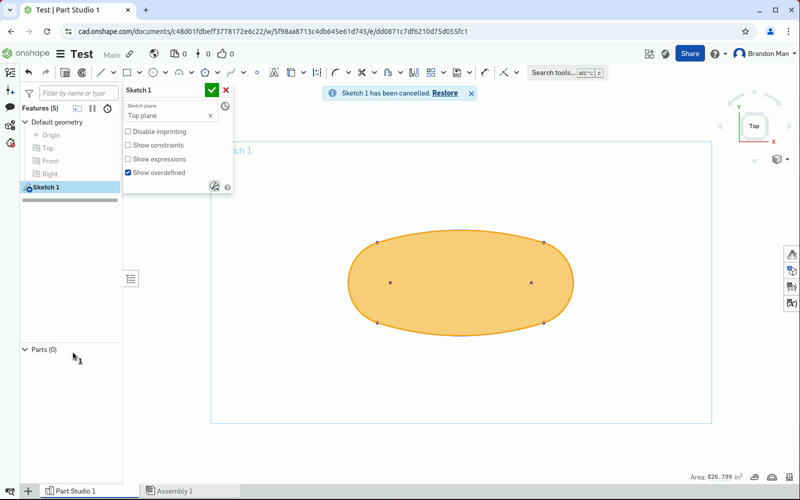
key(shift+y)
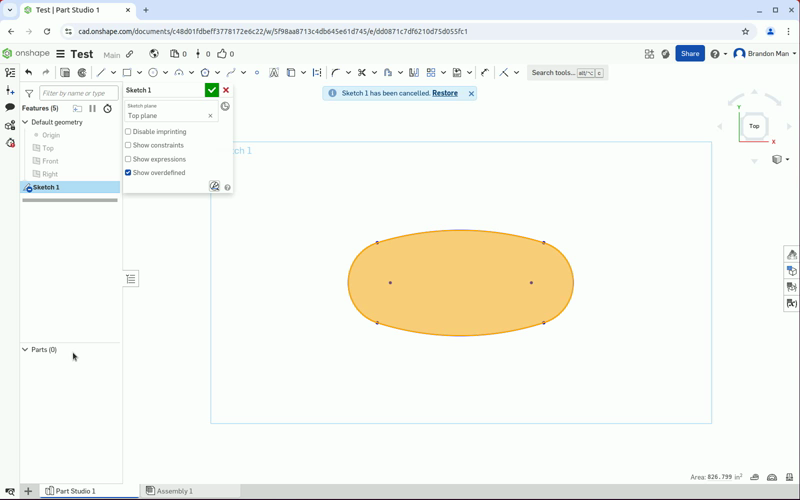
key(shift+e)
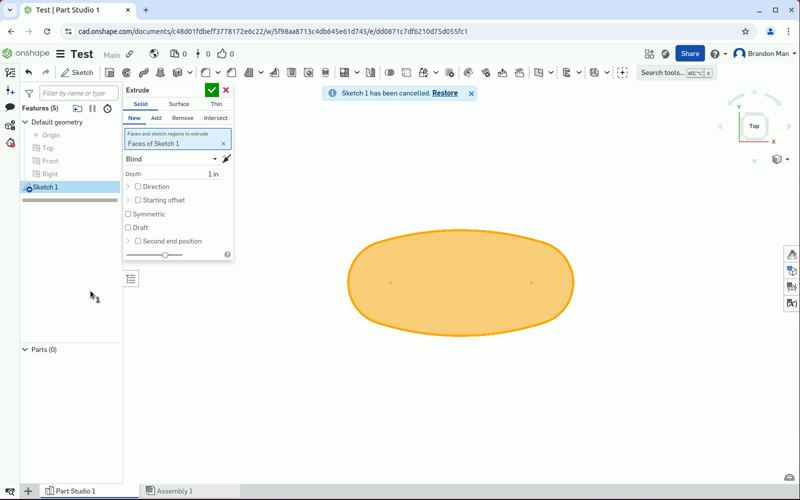
mouse_move(143, 106)
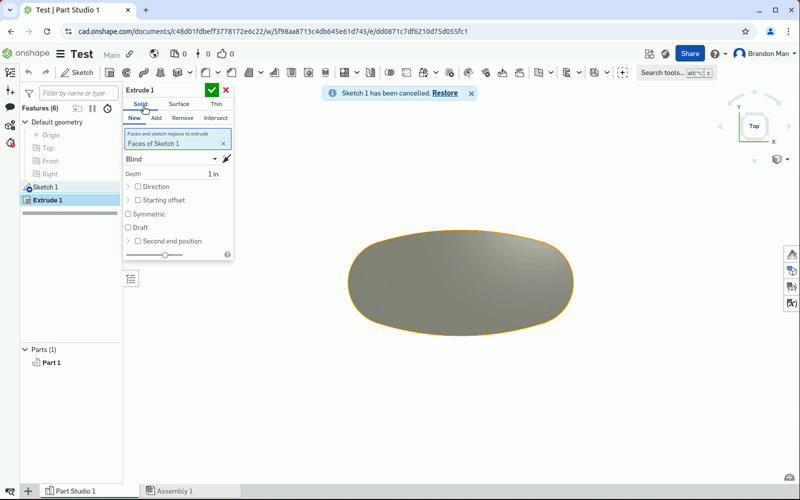
click(143, 106)
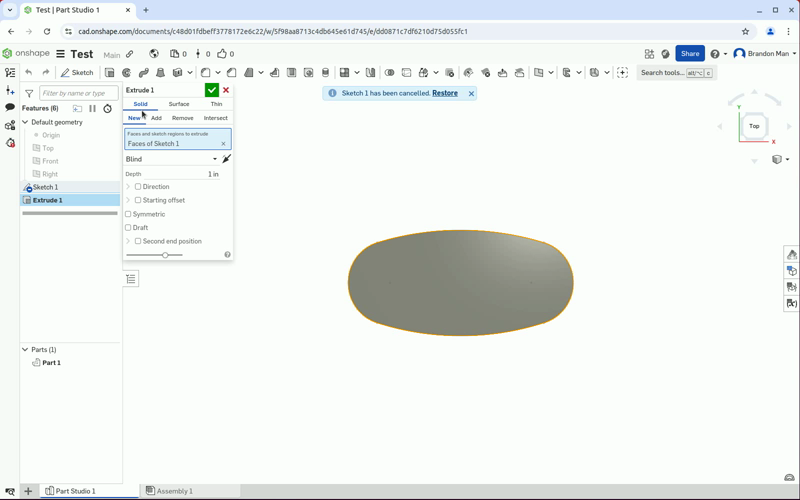
mouse_move(137, 120)
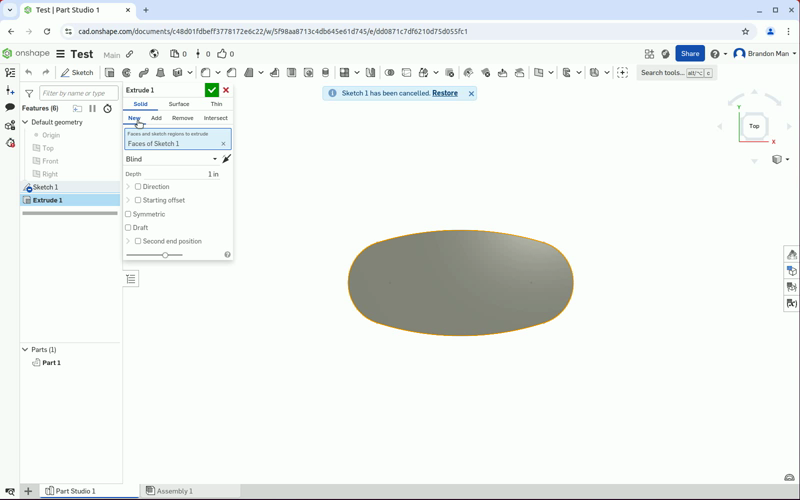
click(137, 120)
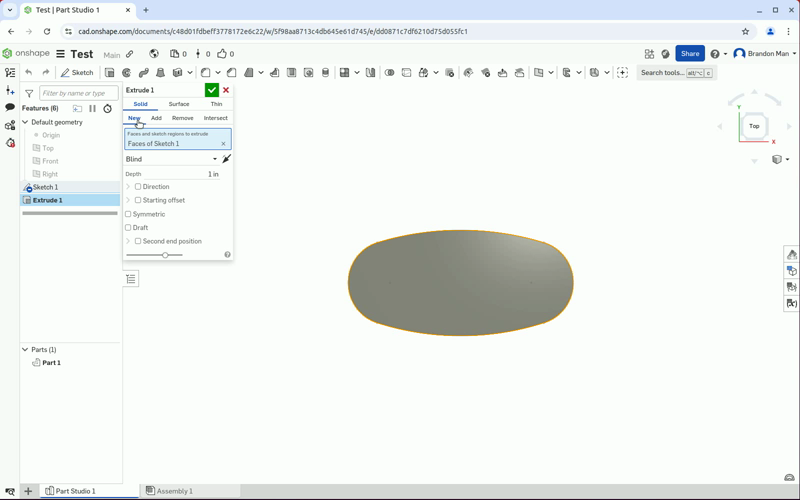
key(tab, 4)
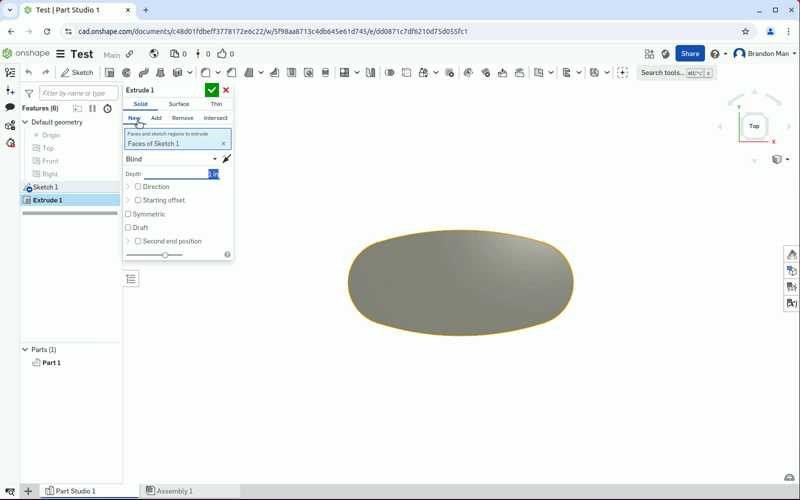
text(0.722)
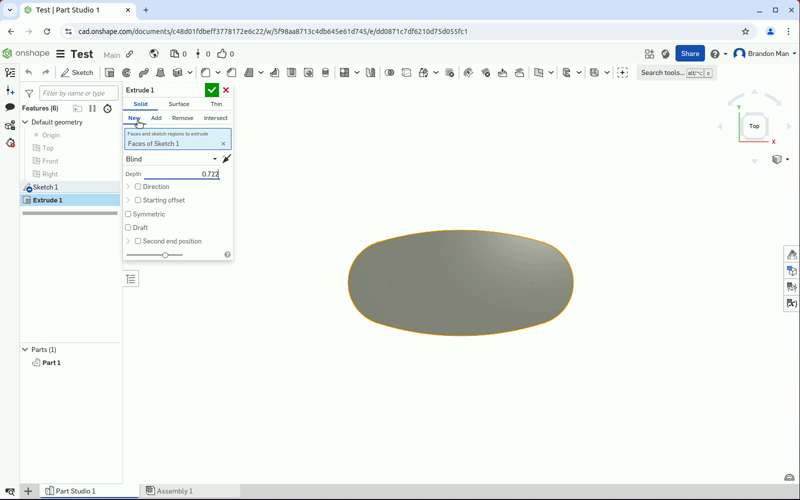
key(enter)
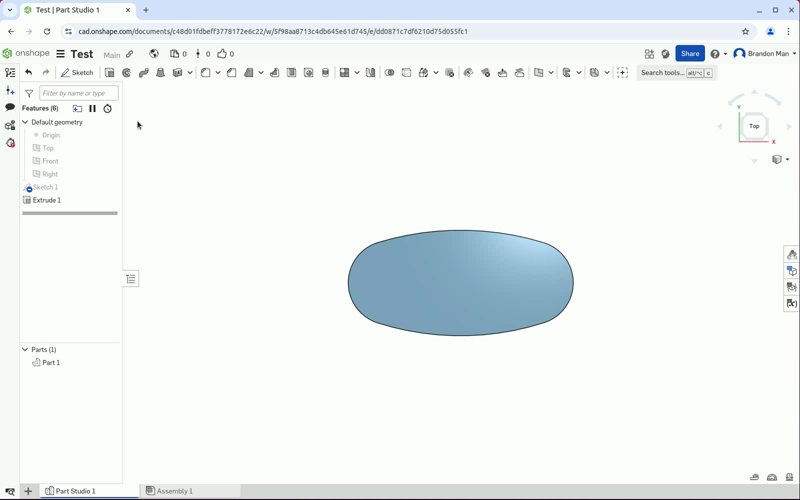
key(shift+h)
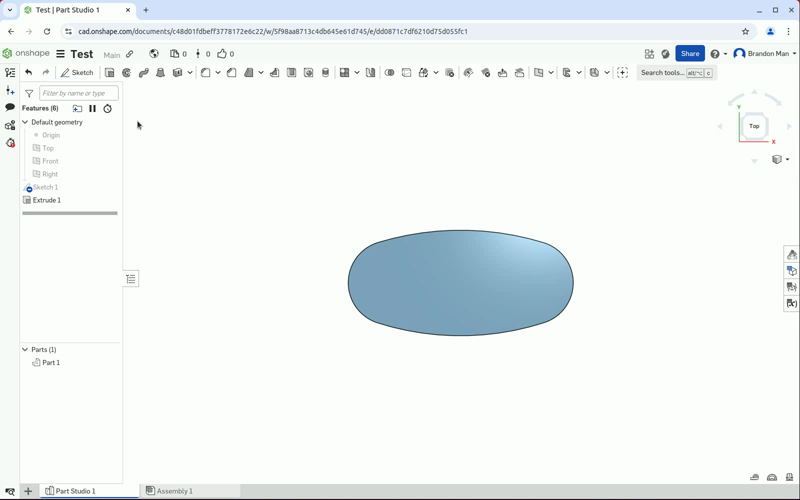
key(shift+h)
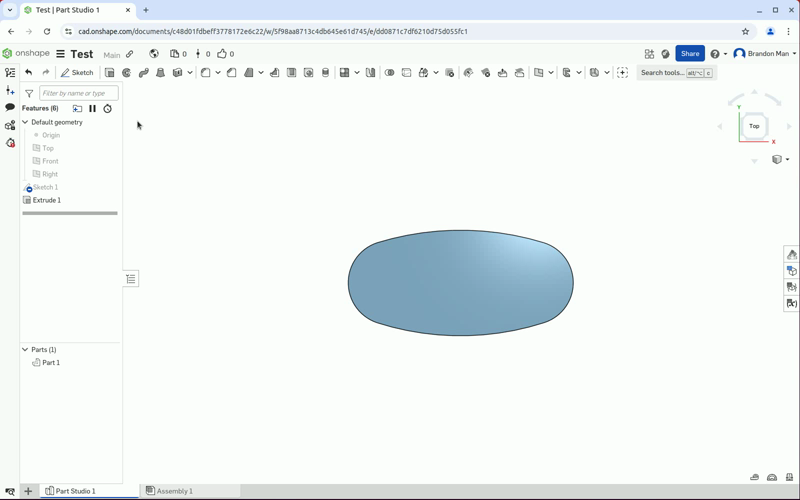
mouse_move(73, 189)
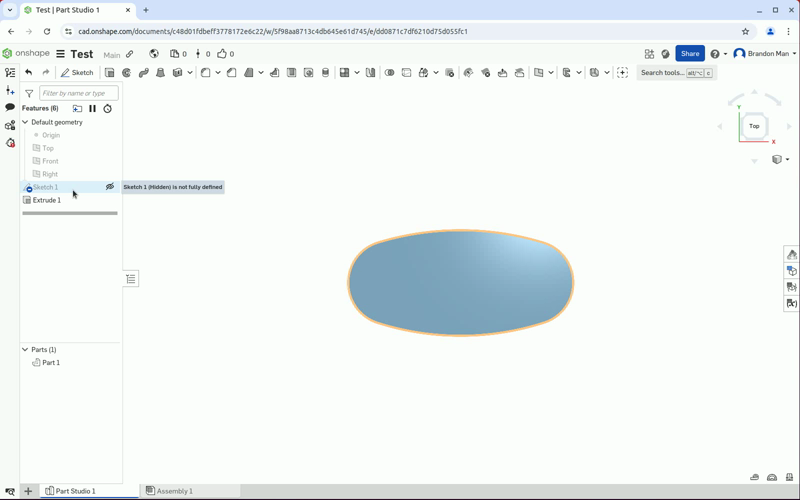
click(73, 189)
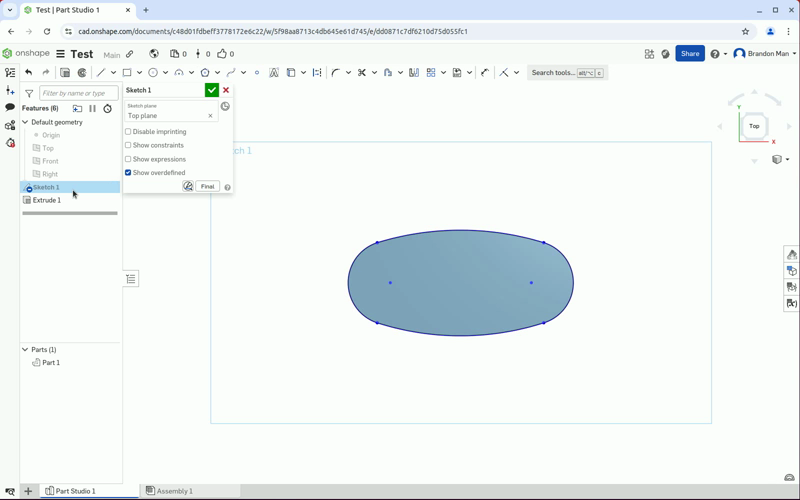
mouse_move(229, 92)
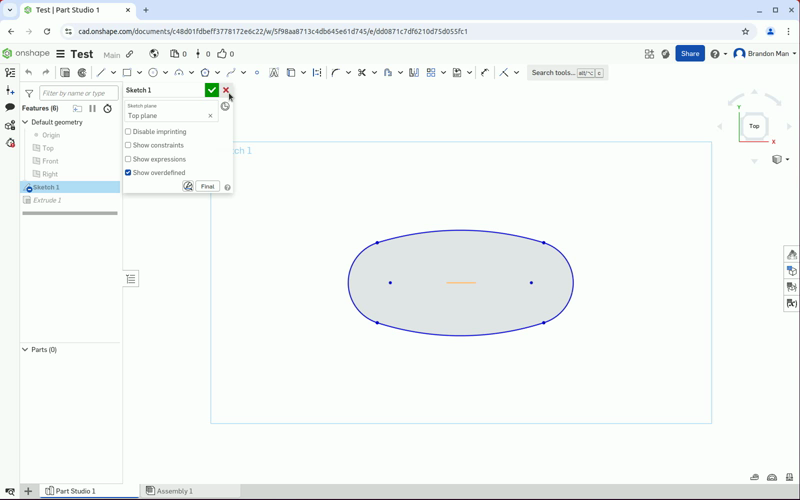
click(229, 92)
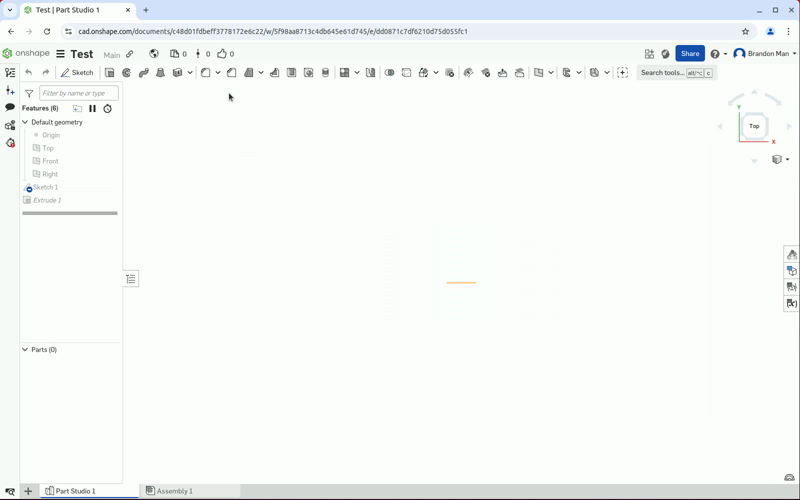
mouse_move(541, 75)
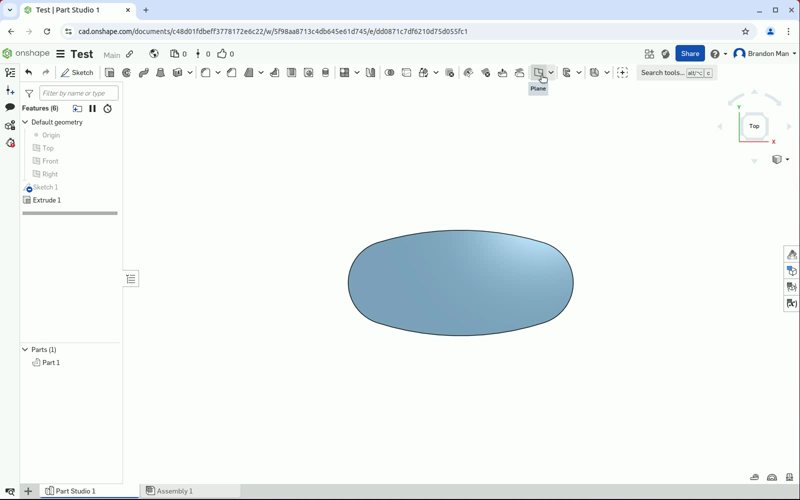
click(541, 75)
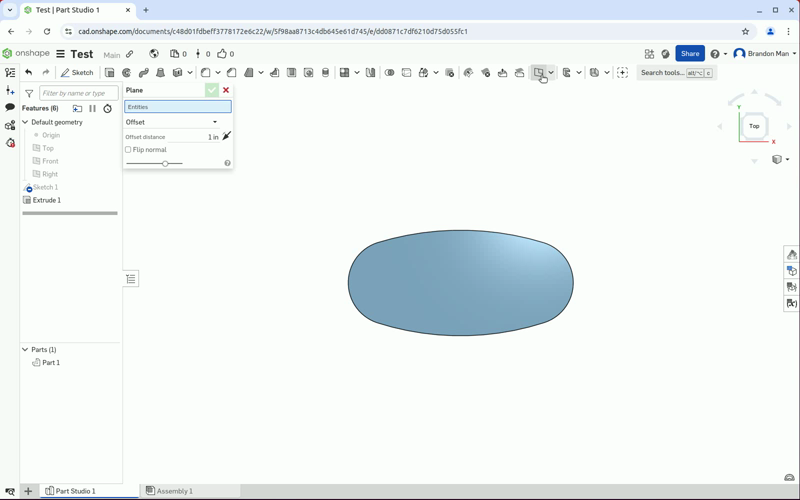
mouse_move(73, 150)
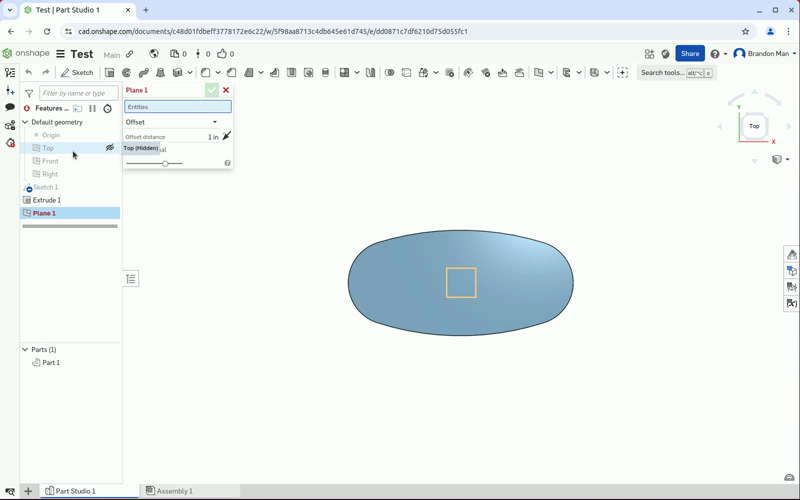
click(73, 150)
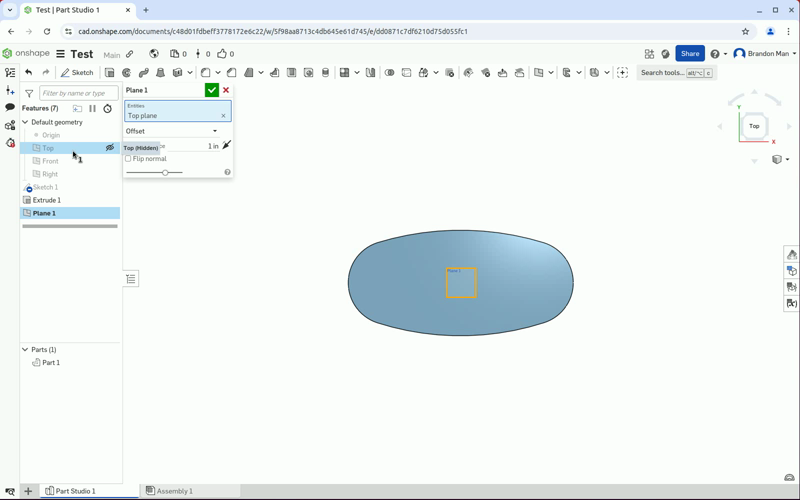
key(tab, 2)
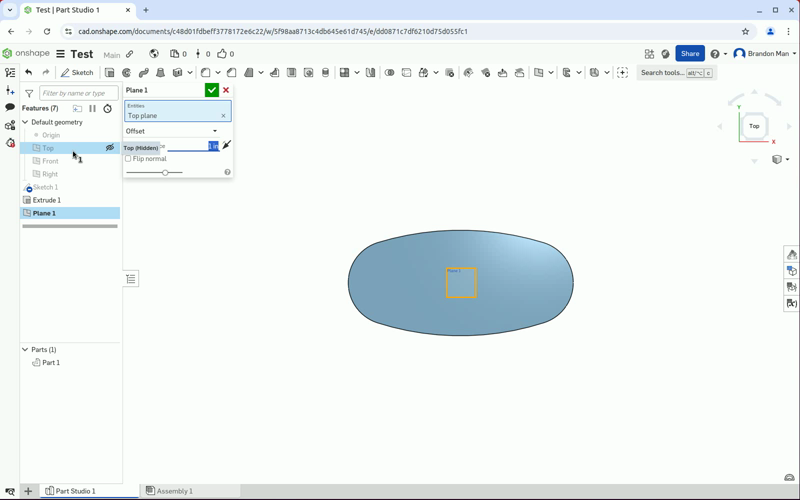
text(0.709)
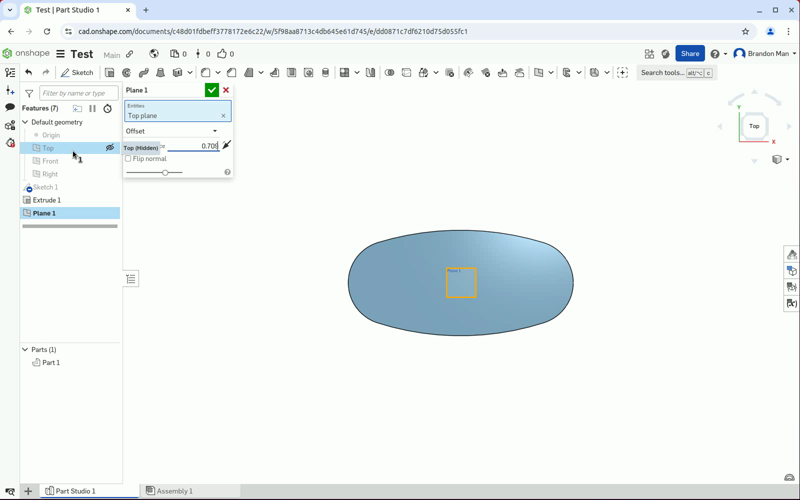
key(enter, 2)
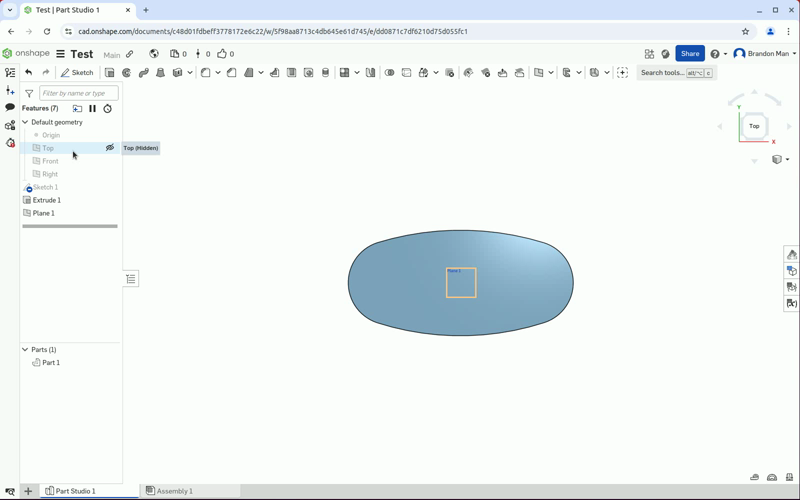
key(shift+s)
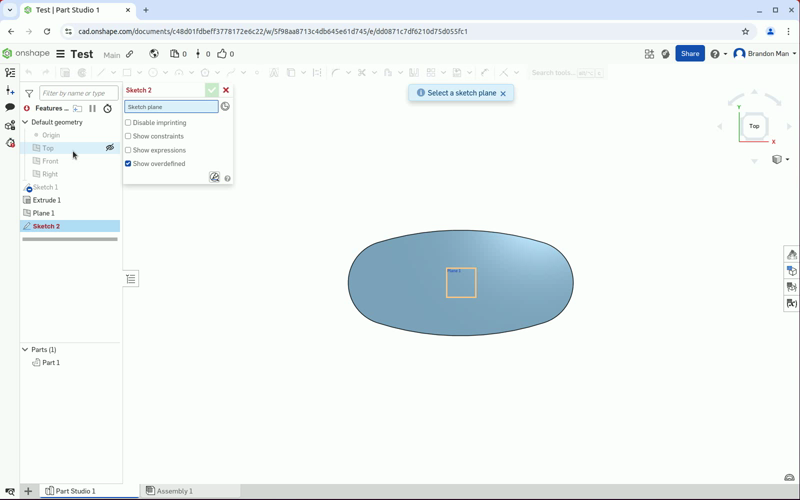
mouse_move(73, 215)
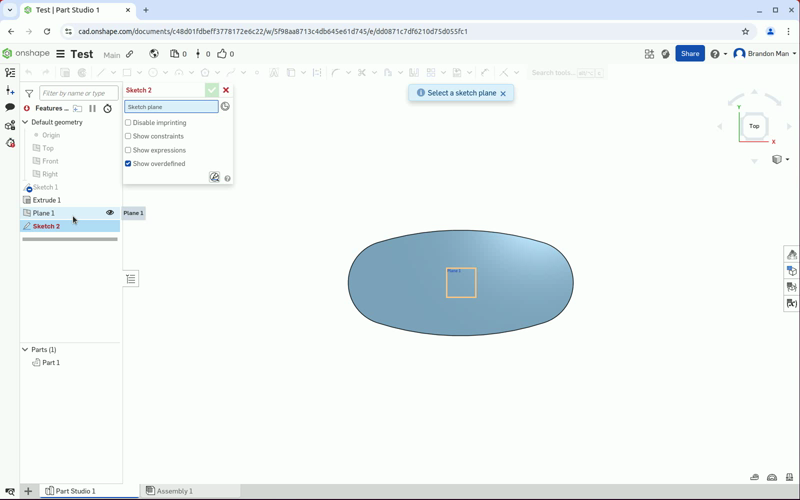
click(73, 215)
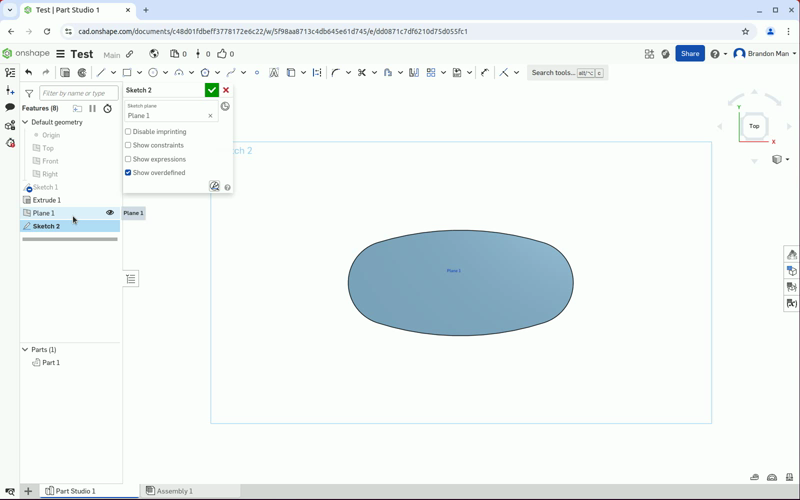
mouse_move(73, 352)
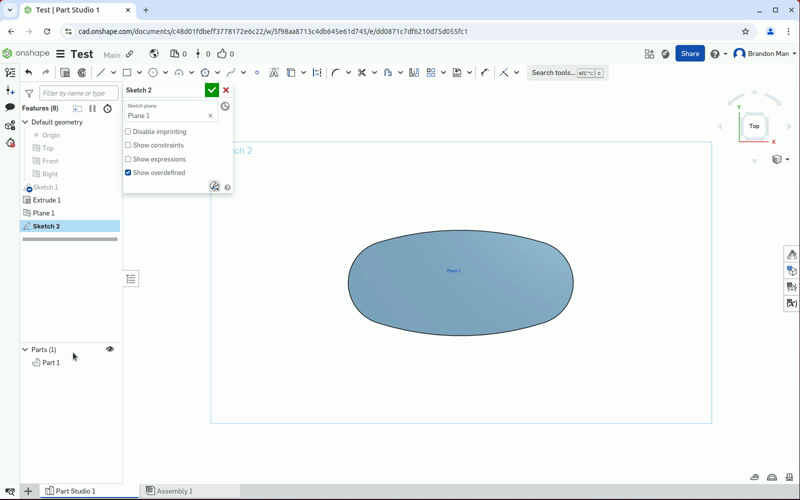
key(y)
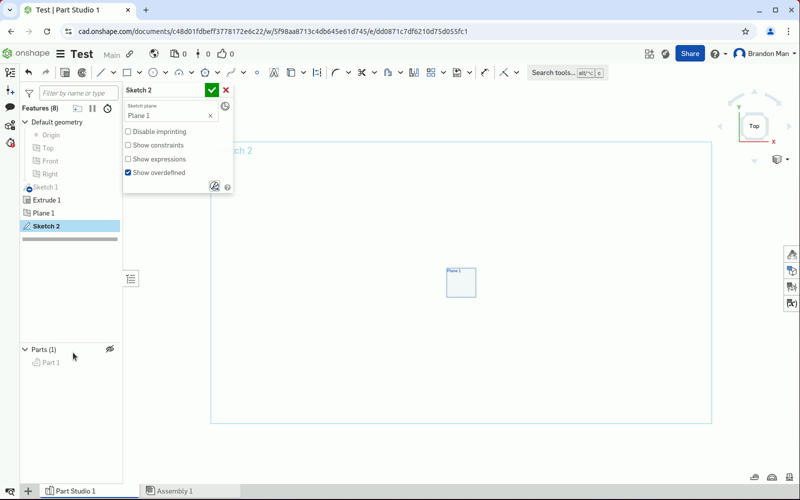
key(a)
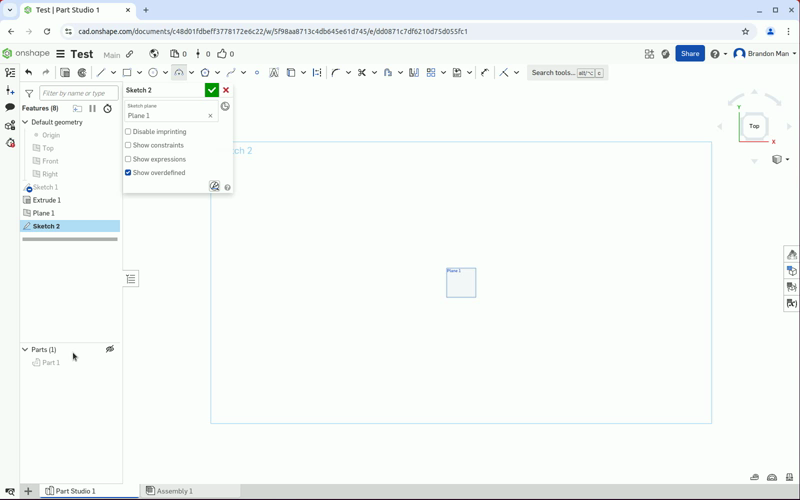
key_down(shift)
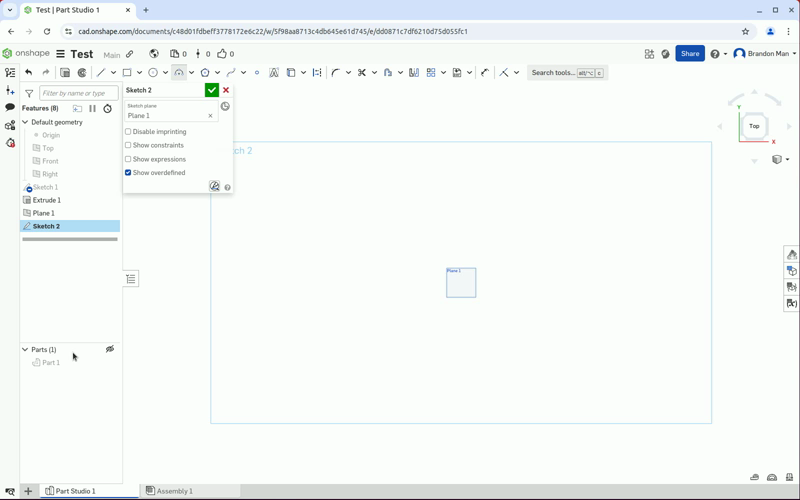
mouse_move(378, 320)
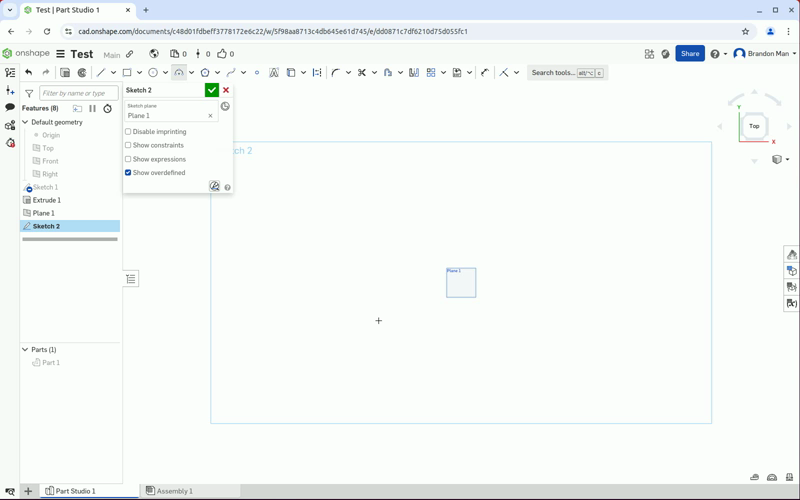
click(378, 320)
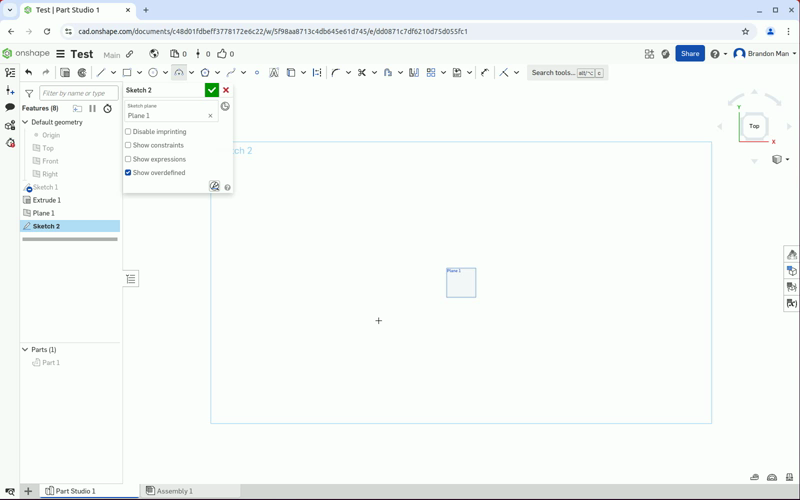
key_up(shift)
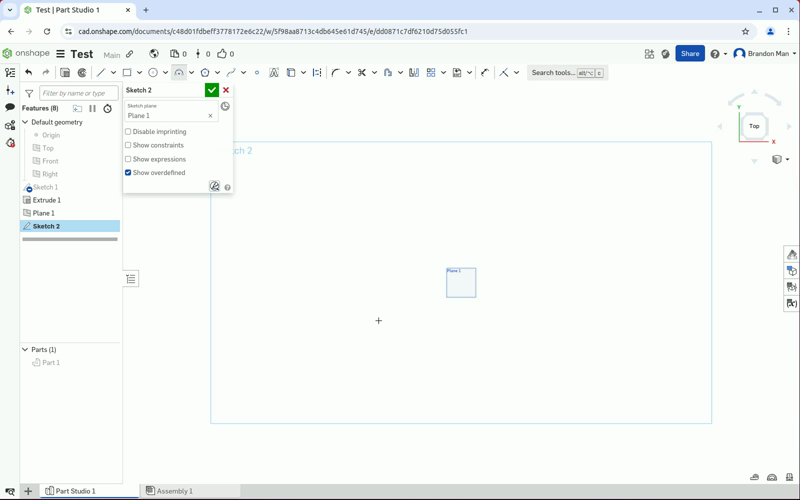
key_down(shift)
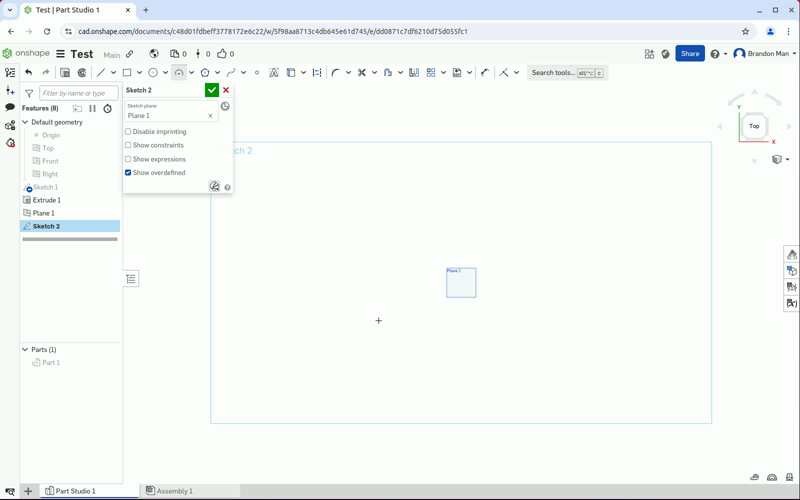
mouse_move(541, 320)
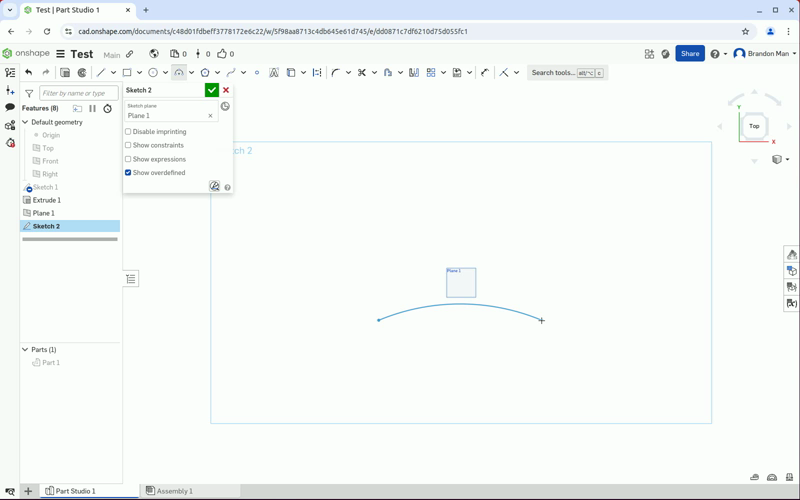
click(541, 320)
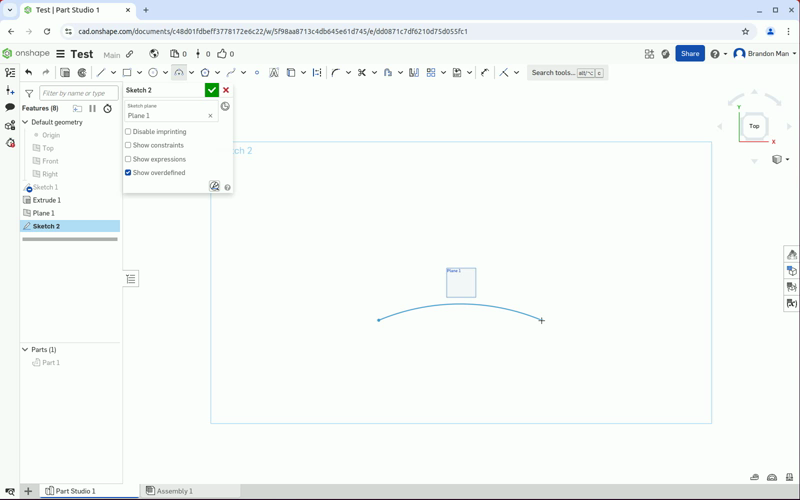
mouse_move(460, 333)
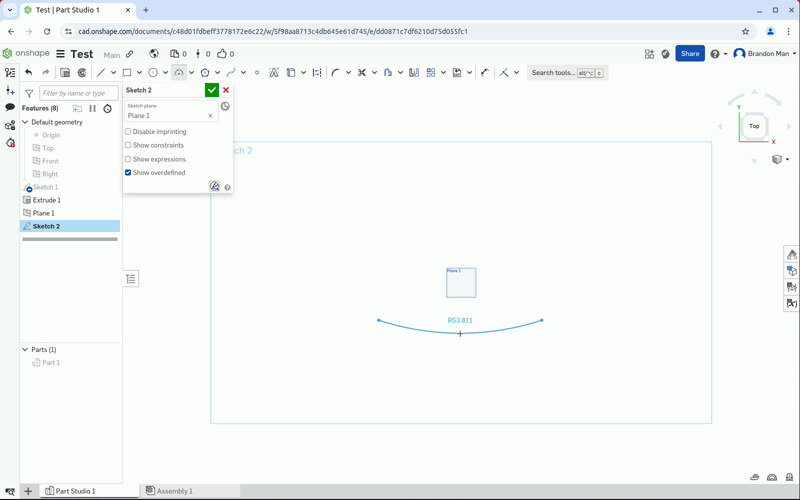
click(460, 333)
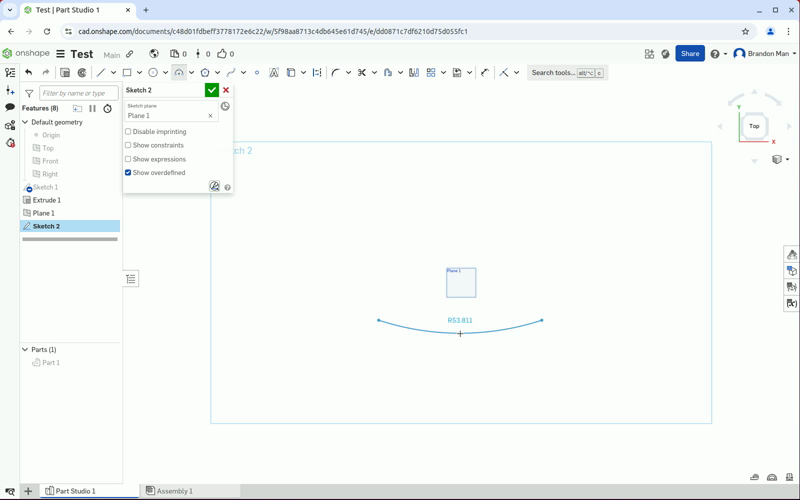
key_up(shift)
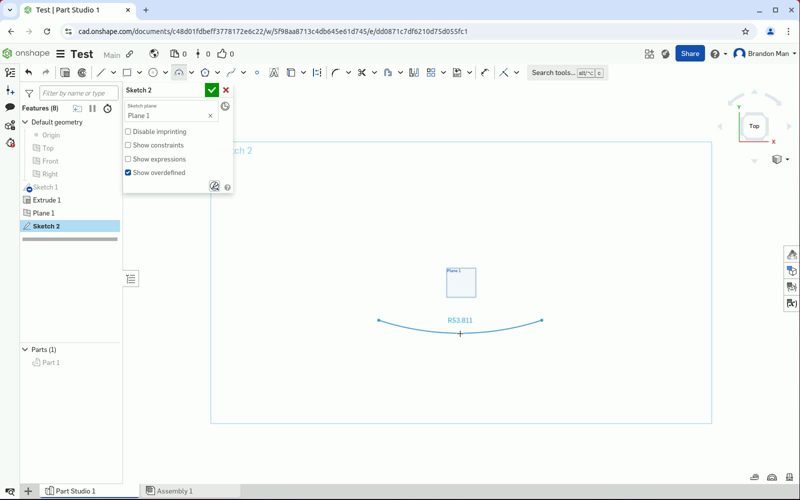
mouse_move(541, 320)
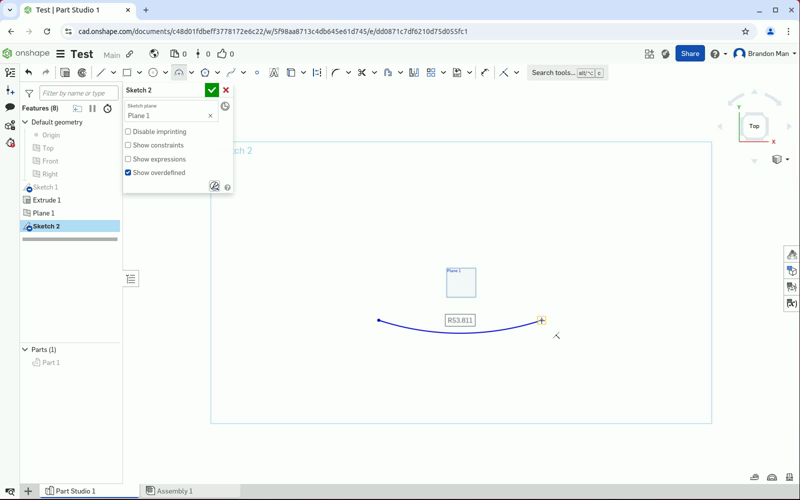
click(541, 320)
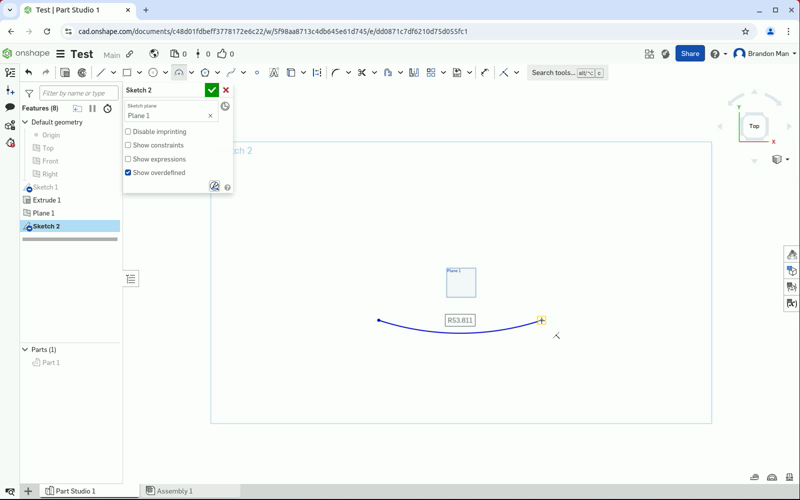
key_down(shift)
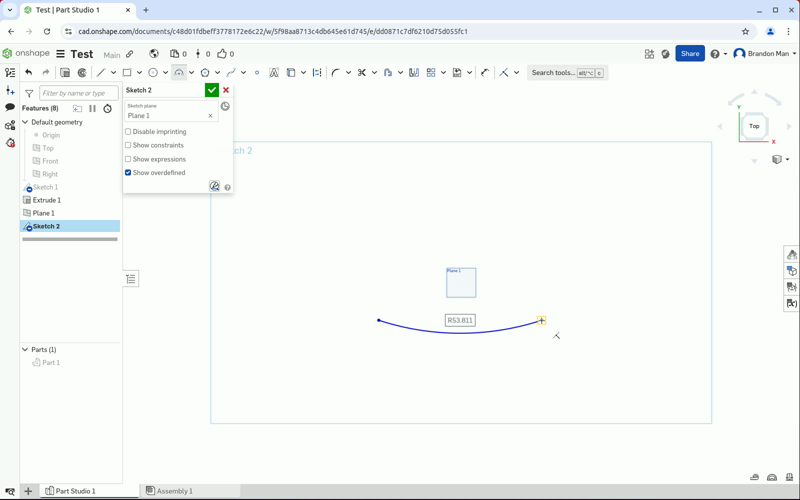
mouse_move(541, 246)
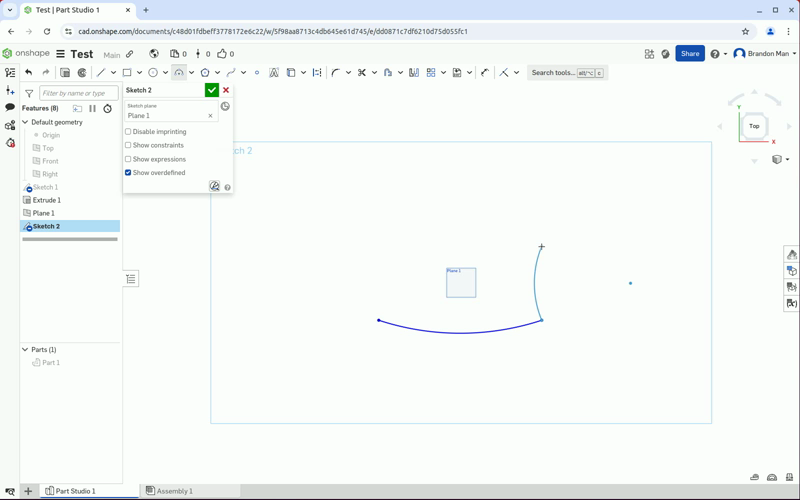
click(541, 246)
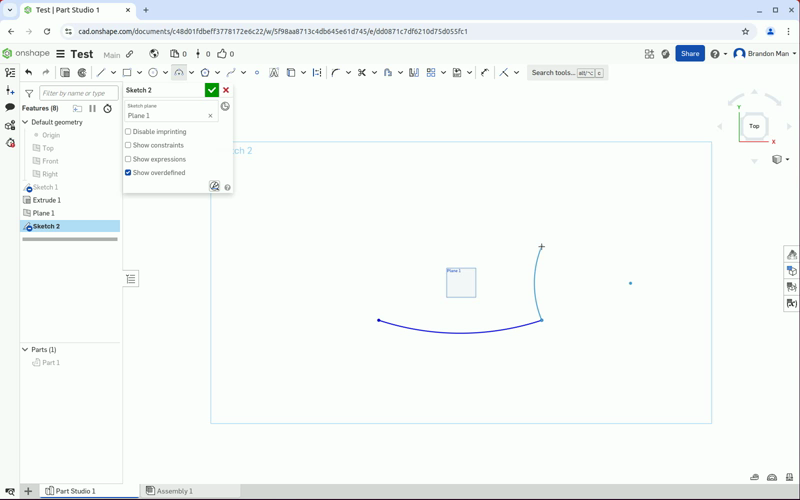
mouse_move(569, 283)
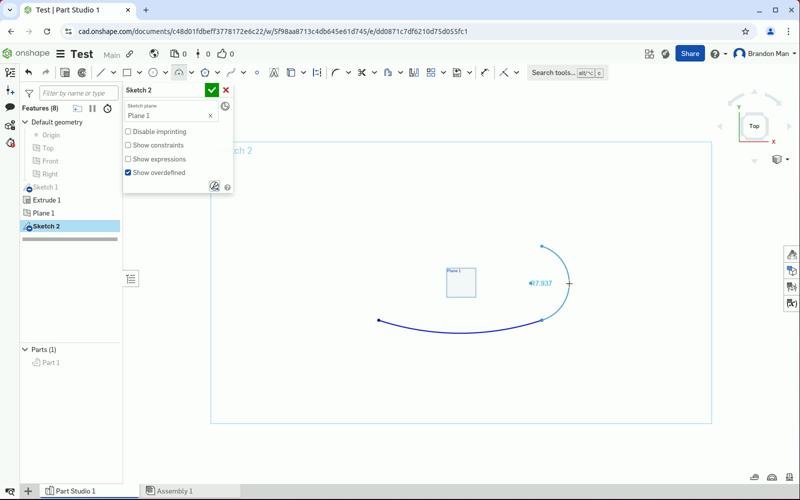
click(569, 283)
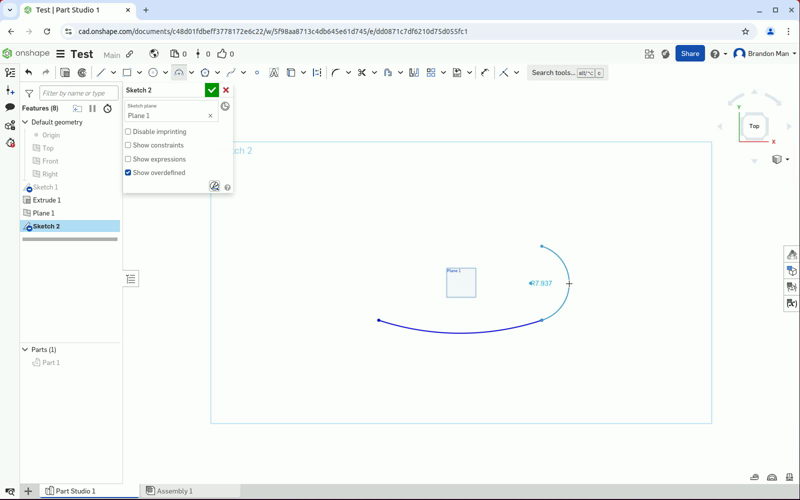
key_up(shift)
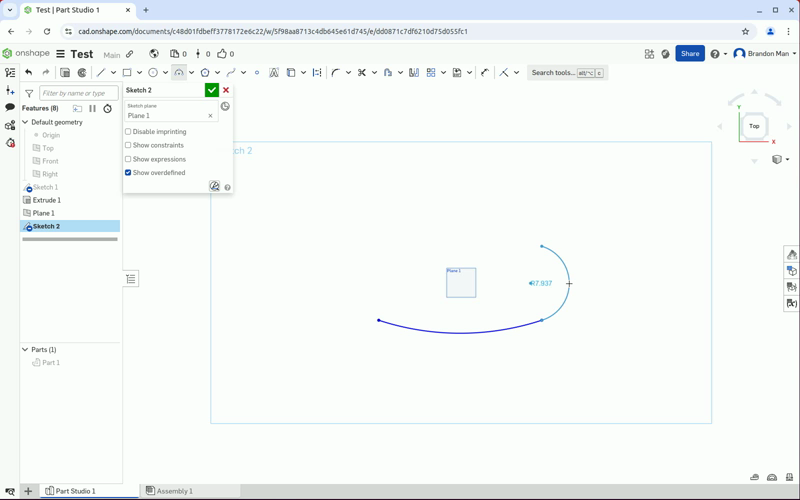
mouse_move(541, 246)
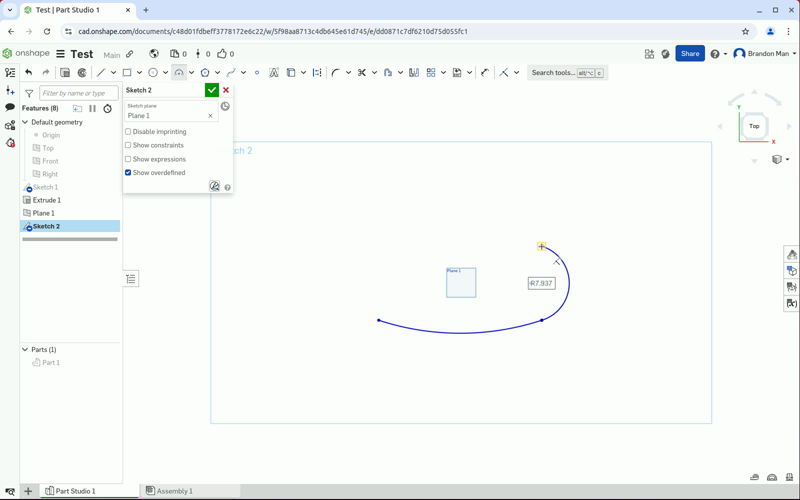
click(541, 246)
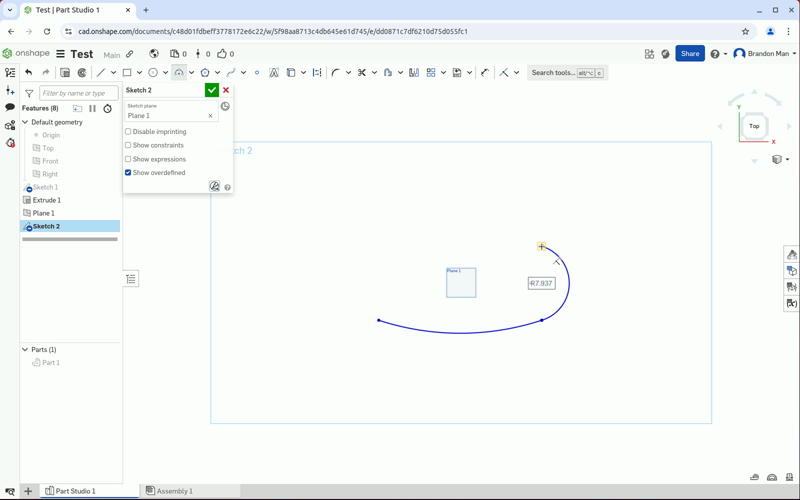
key_down(shift)
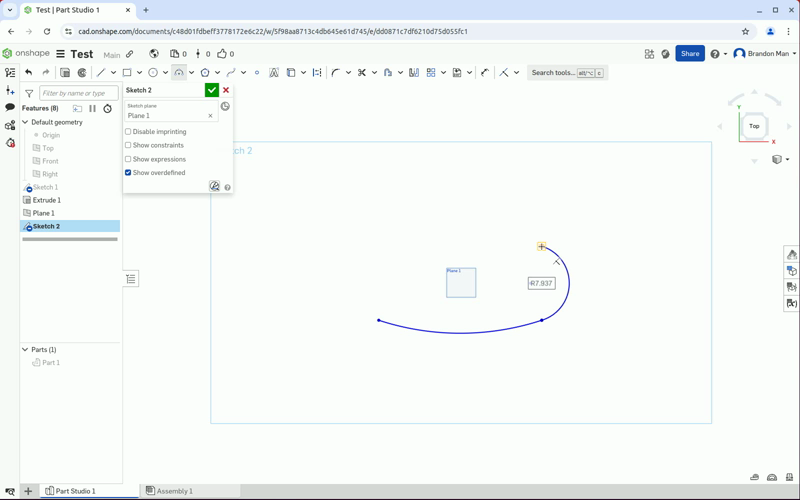
mouse_move(378, 246)
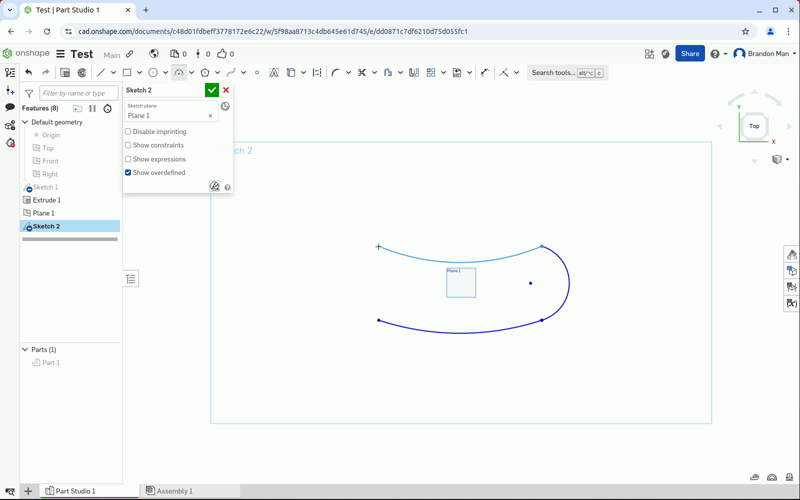
click(378, 246)
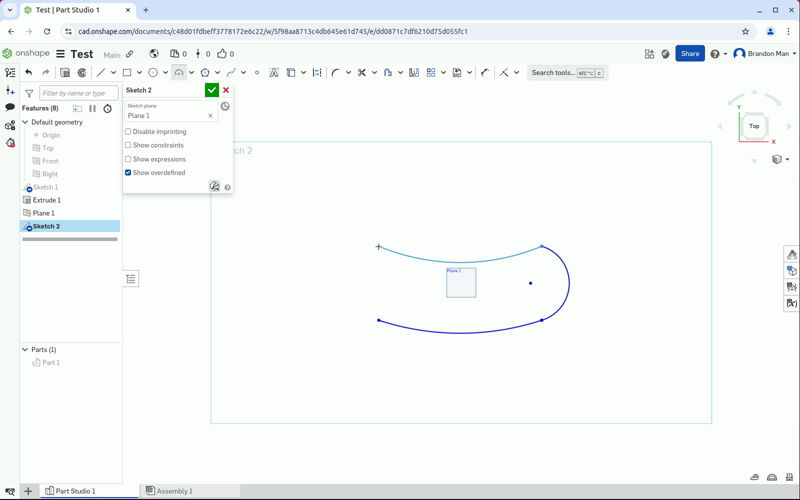
mouse_move(460, 233)
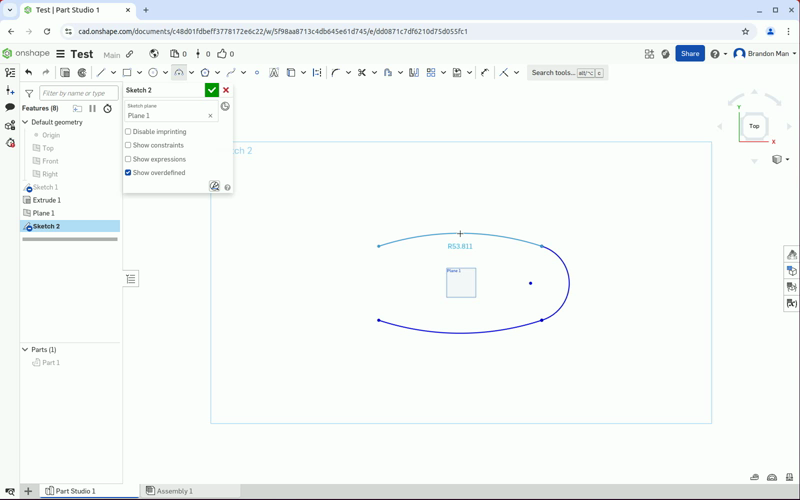
click(460, 233)
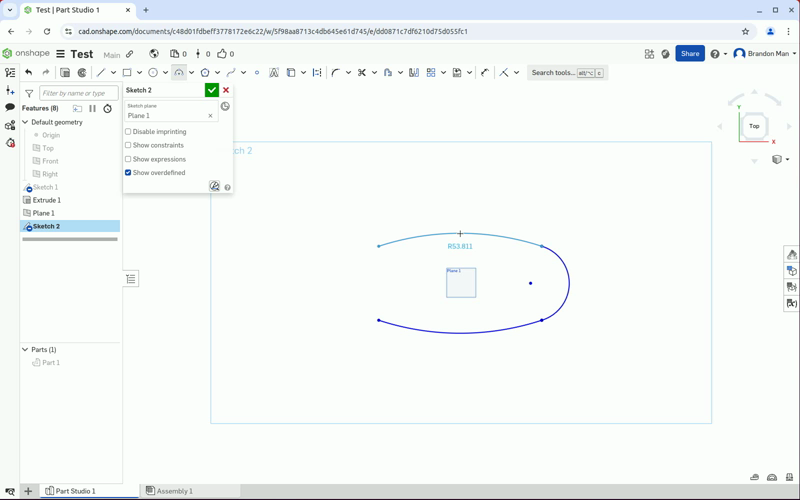
key_up(shift)
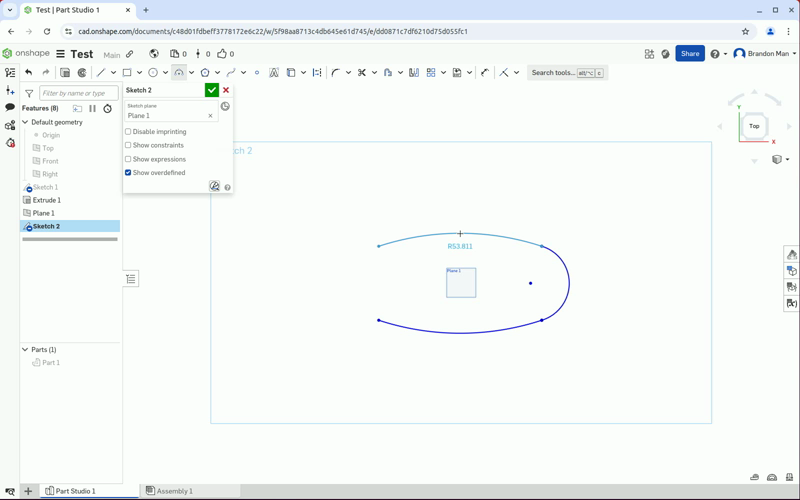
mouse_move(378, 246)
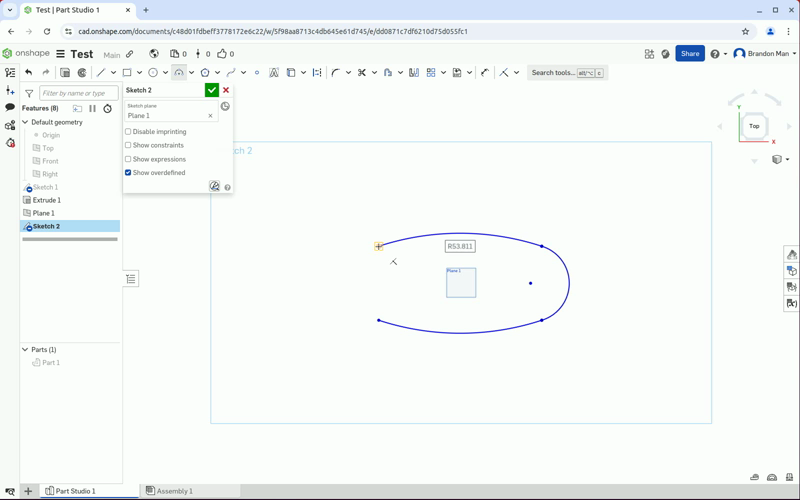
click(378, 246)
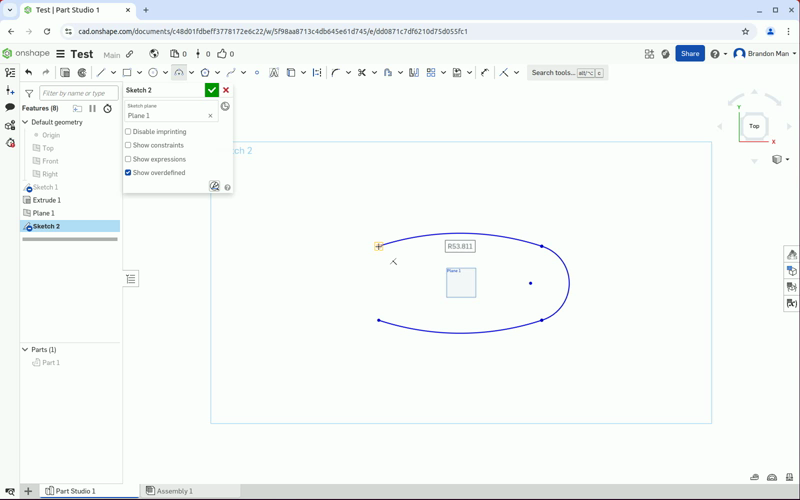
mouse_move(378, 320)
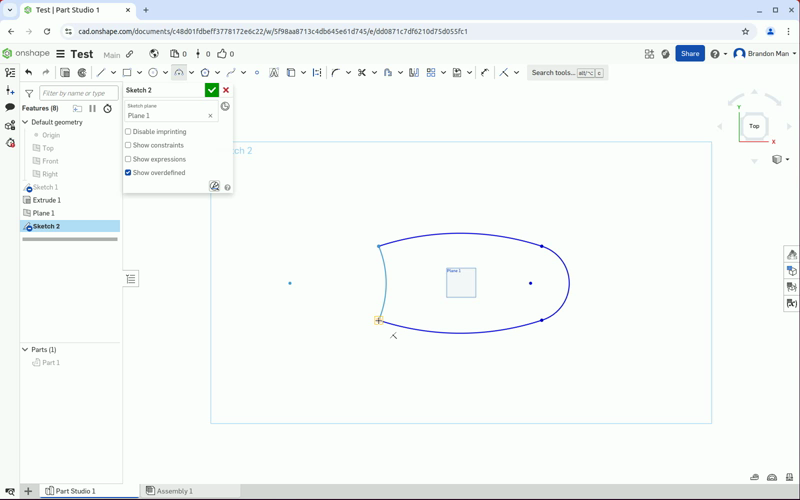
click(378, 320)
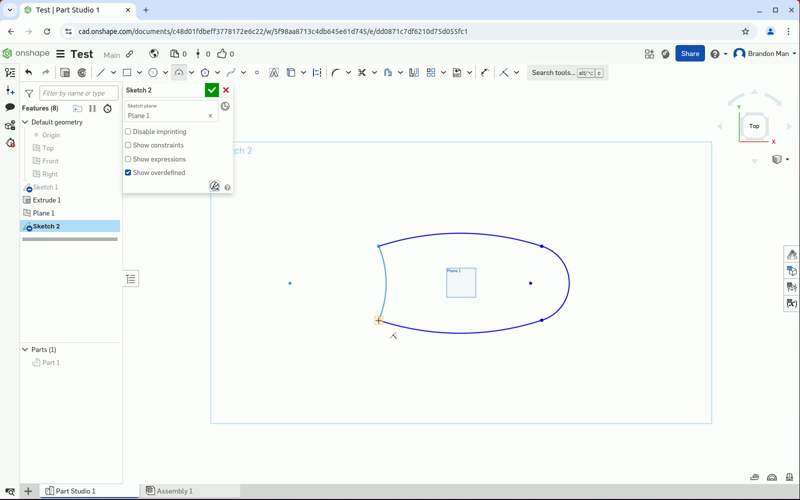
key_down(shift)
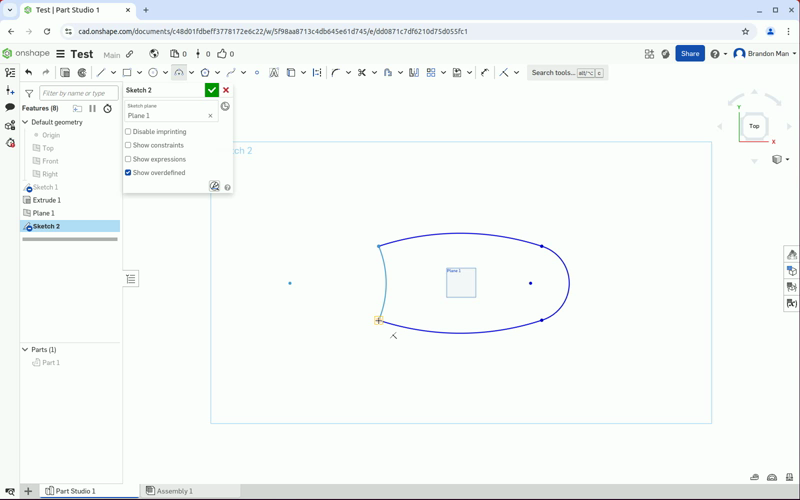
mouse_move(351, 283)
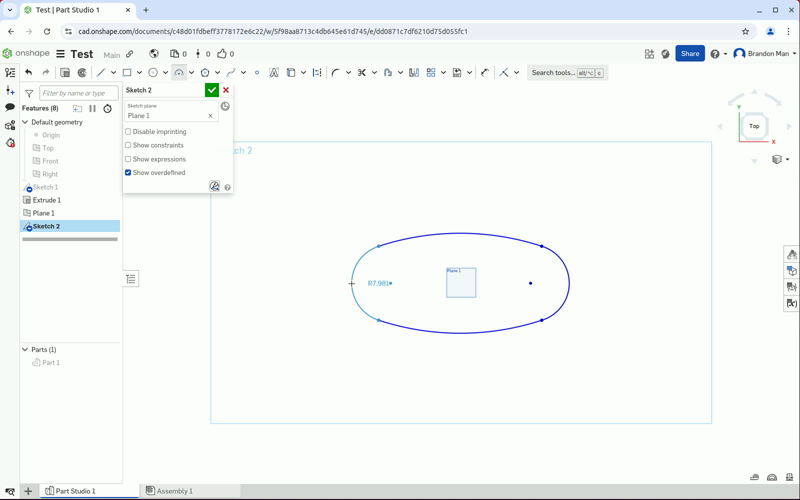
click(351, 283)
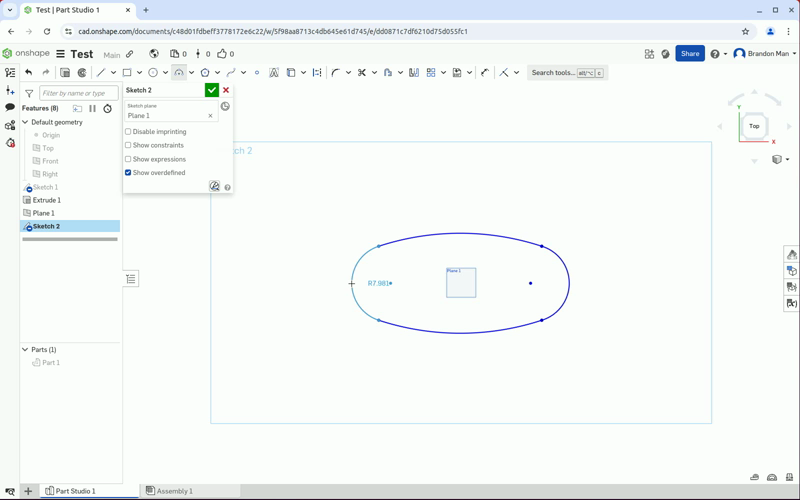
key_up(shift)
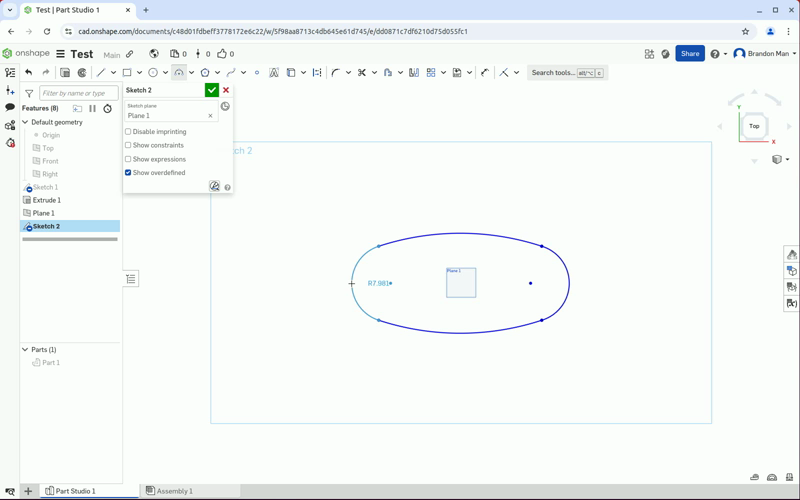
key(esc)
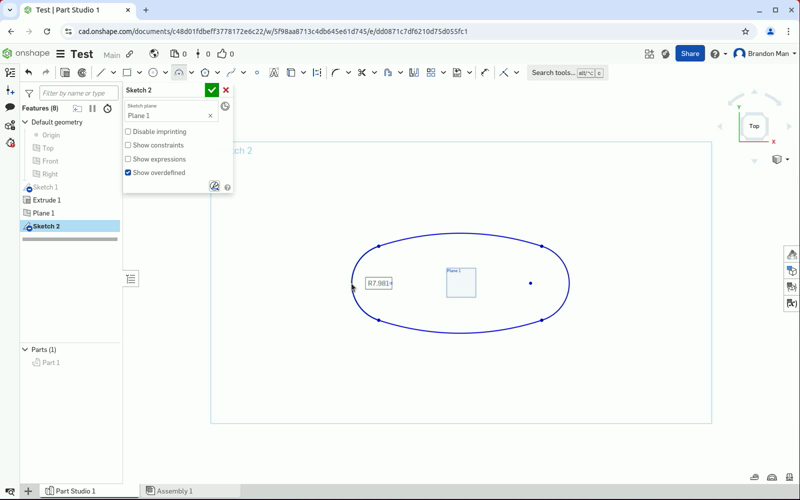
mouse_move(496, 304)
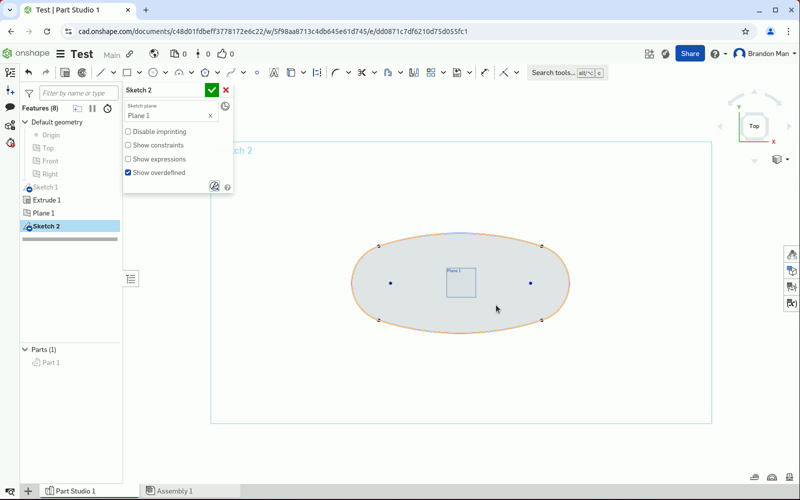
click(496, 304)
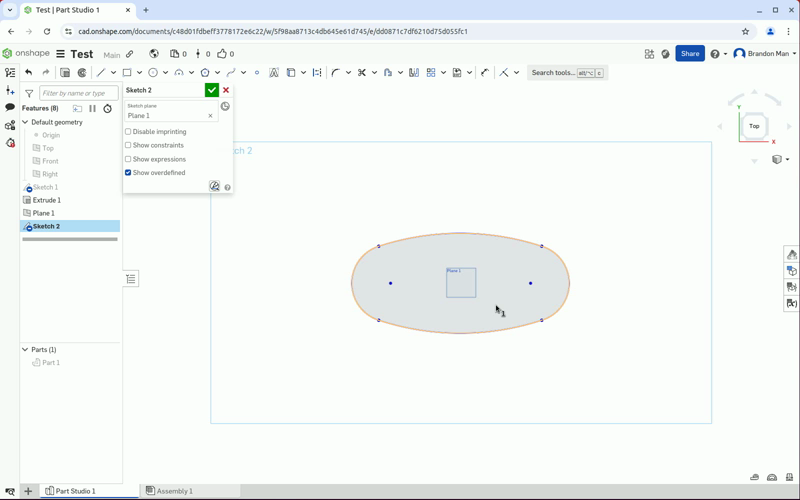
mouse_move(73, 352)
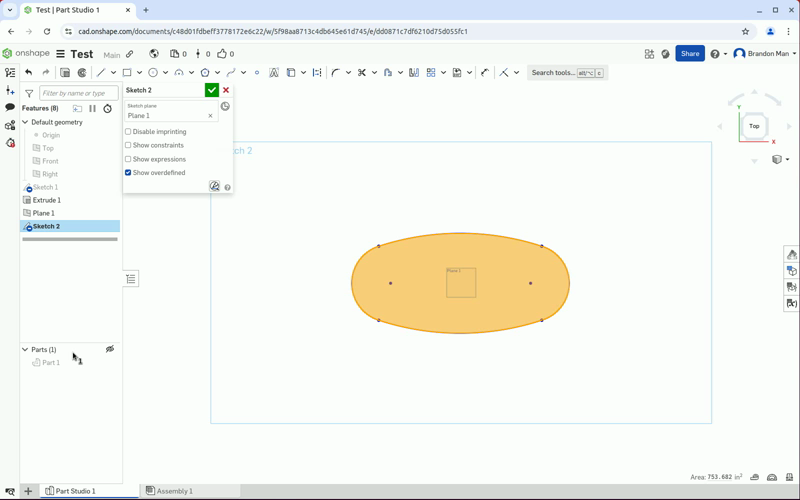
key(shift+y)
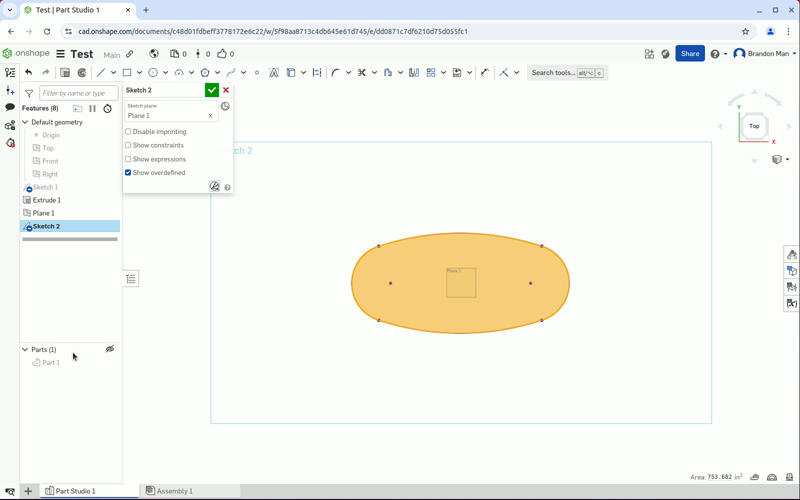
key(shift+e)
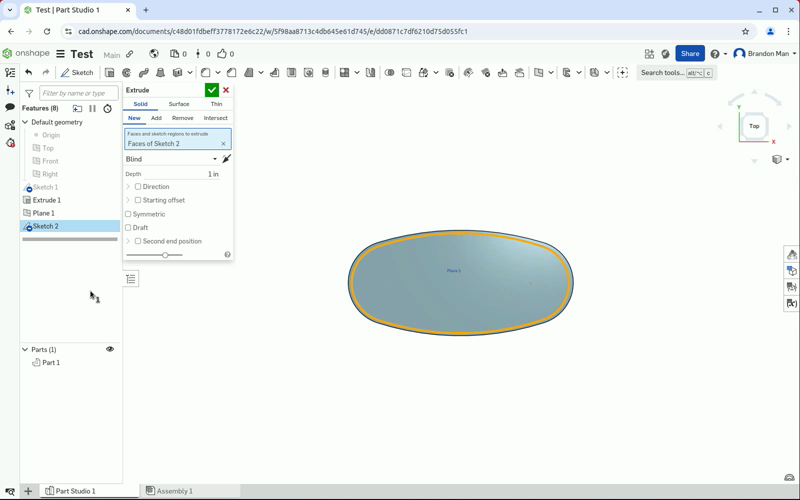
mouse_move(143, 106)
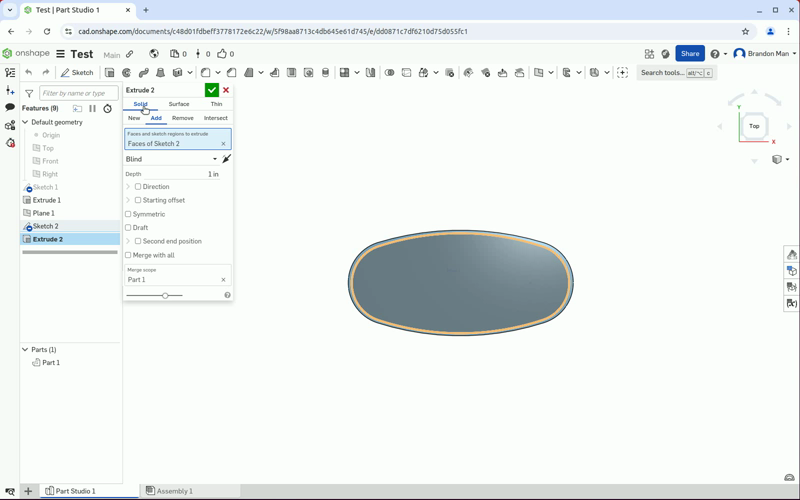
click(143, 106)
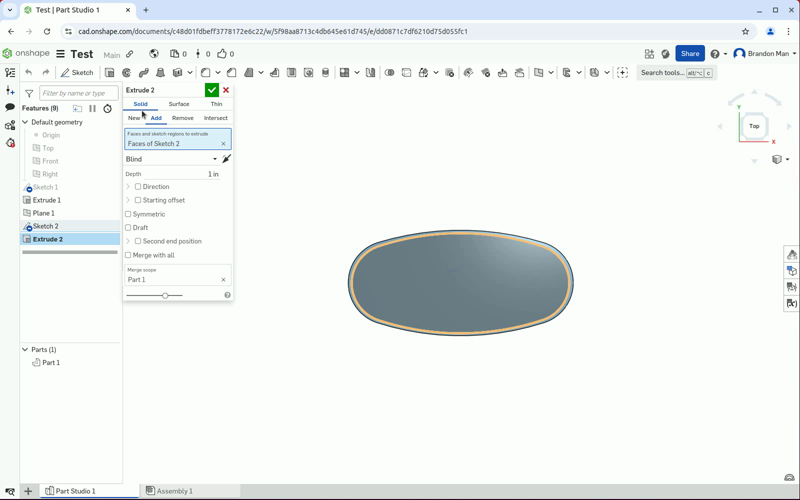
mouse_move(137, 120)
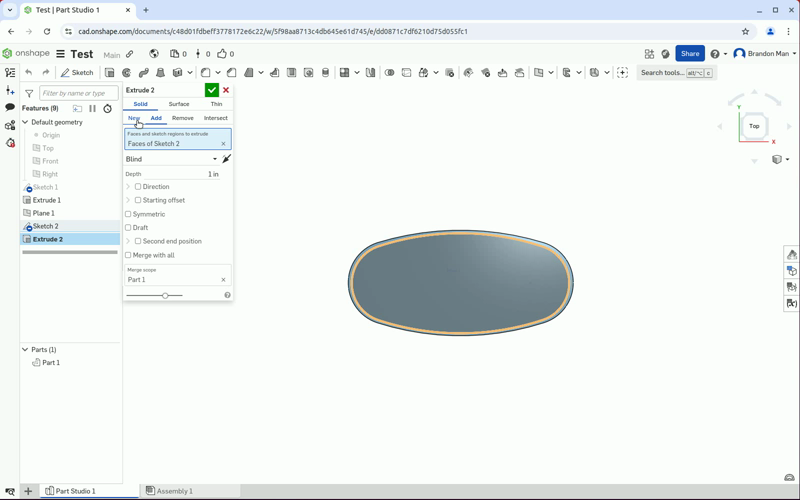
click(137, 120)
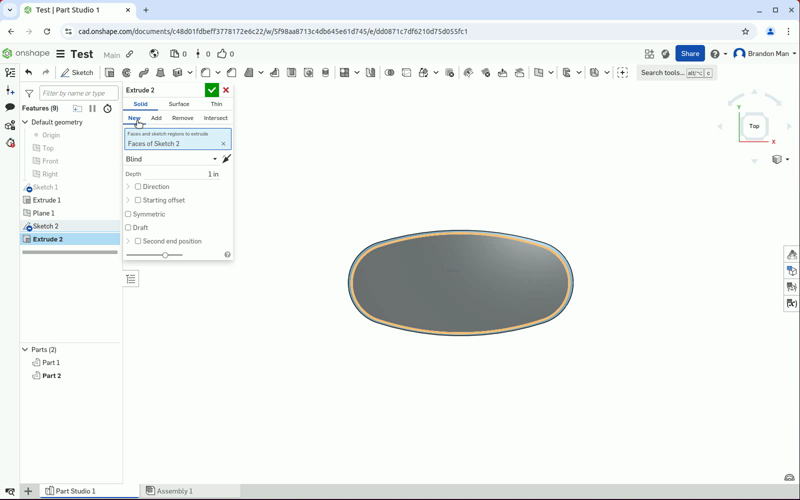
key(tab, 4)
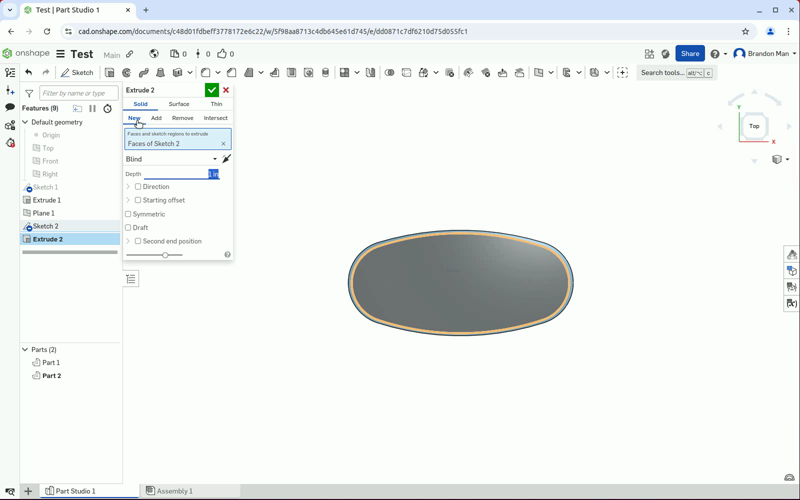
text(0.481)
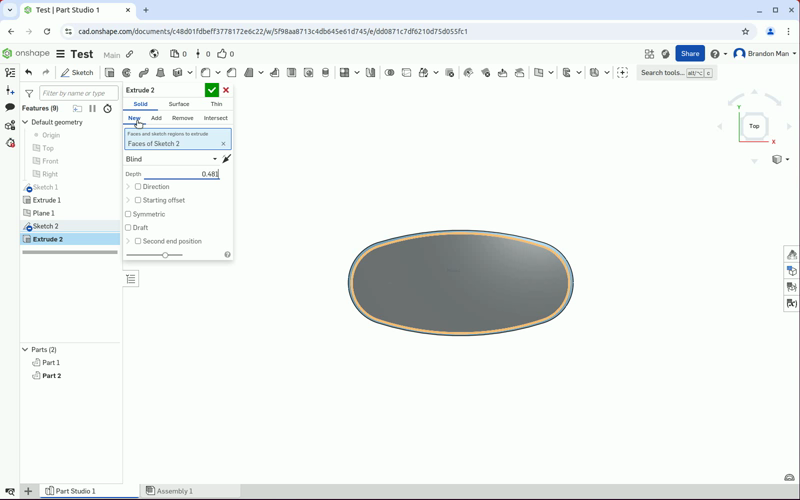
key(enter)
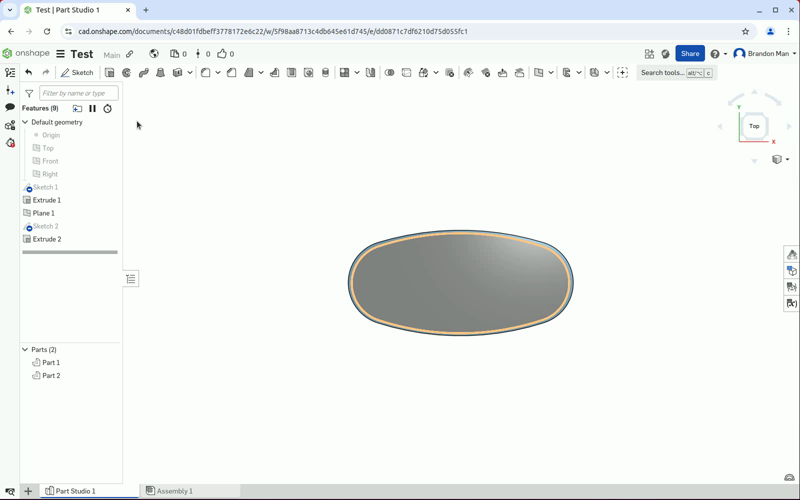
key(shift+h)
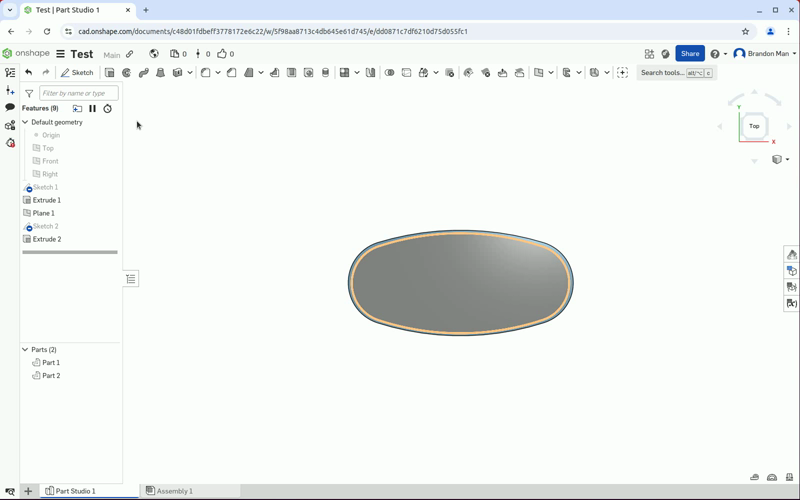
key(shift+h)
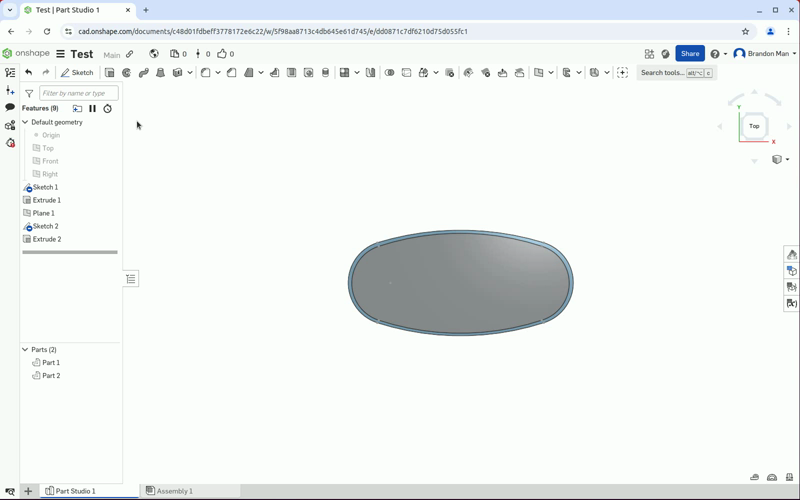
key(shift+7)
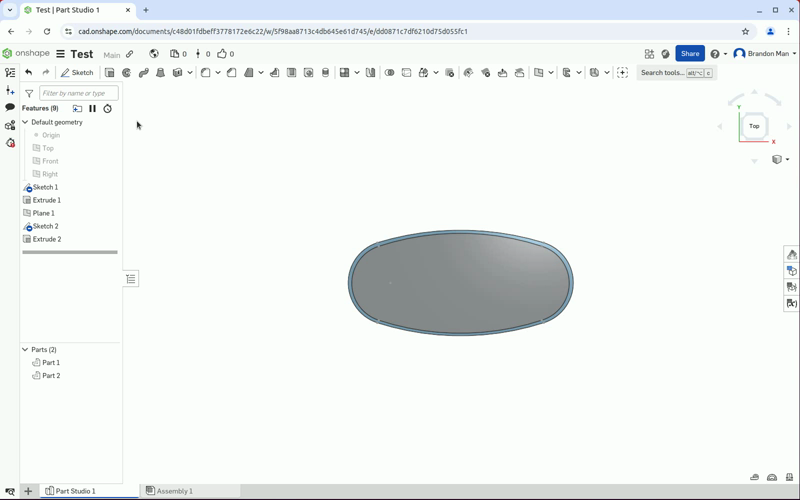
key(up, 3)
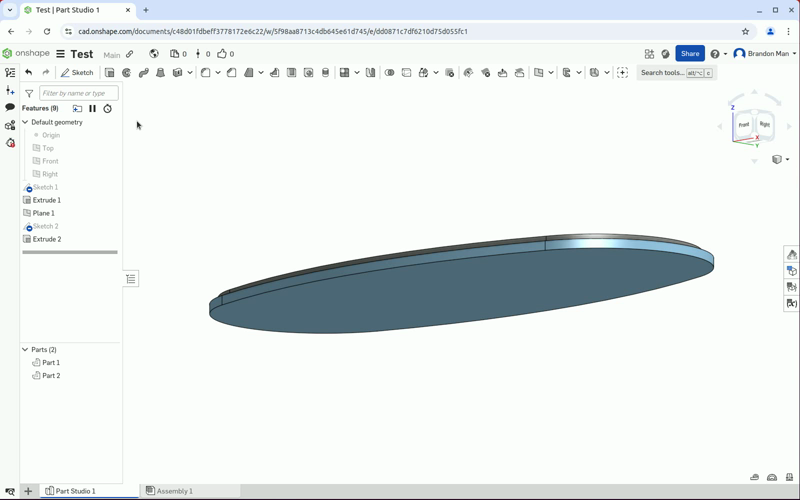
key(left, 3)
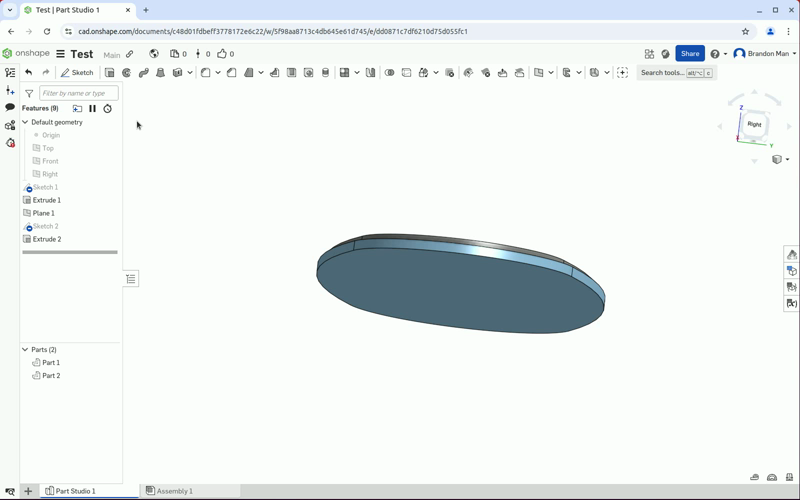
key(right, 3)
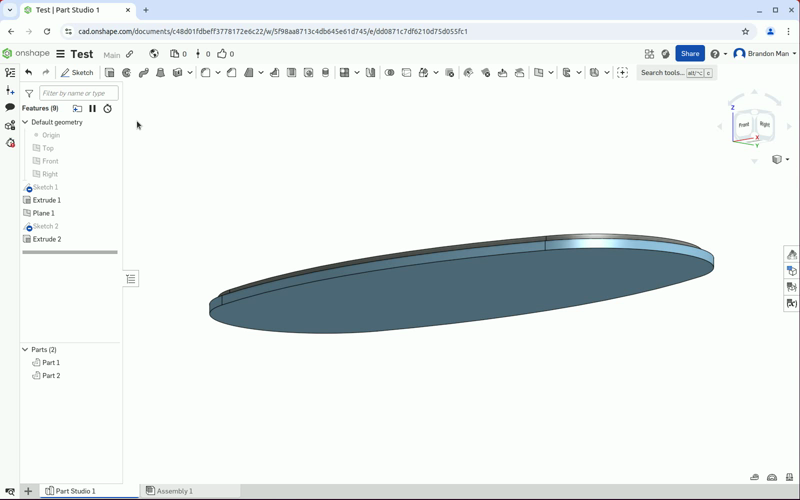
key(down, 3)
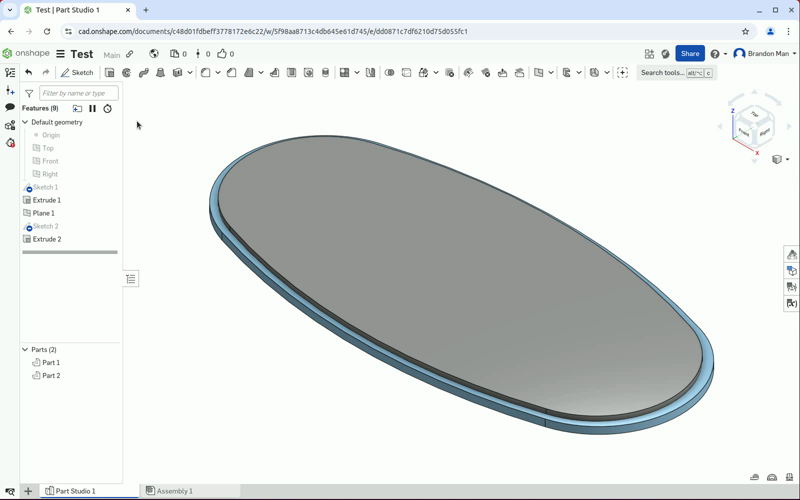
mouse_move(73, 189)
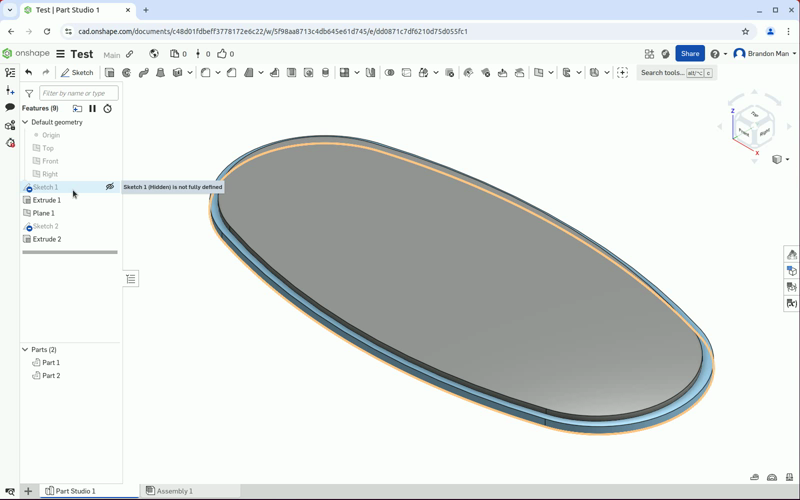
click(73, 189)